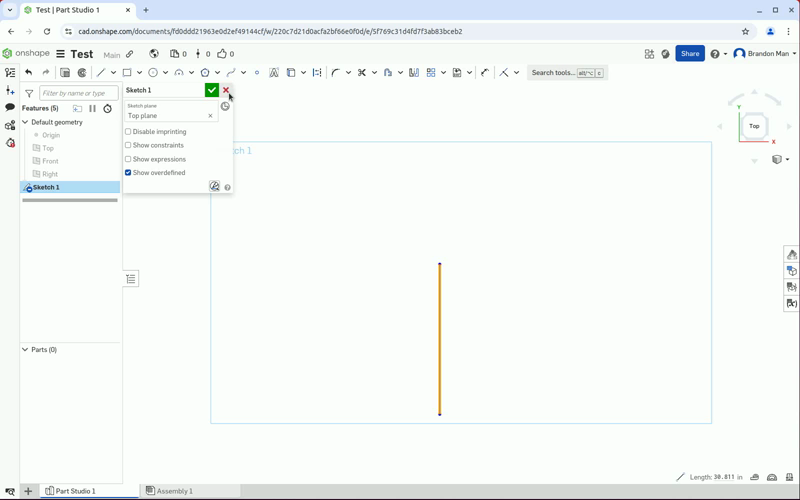
key(shift+h)
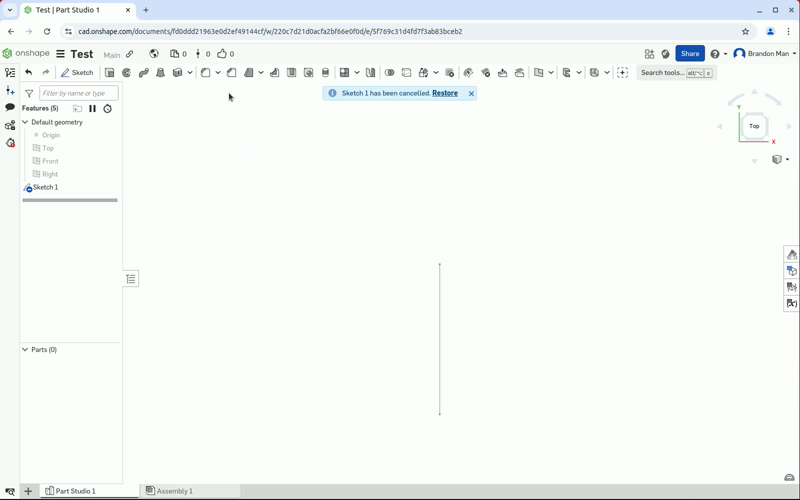
key(shift+s)
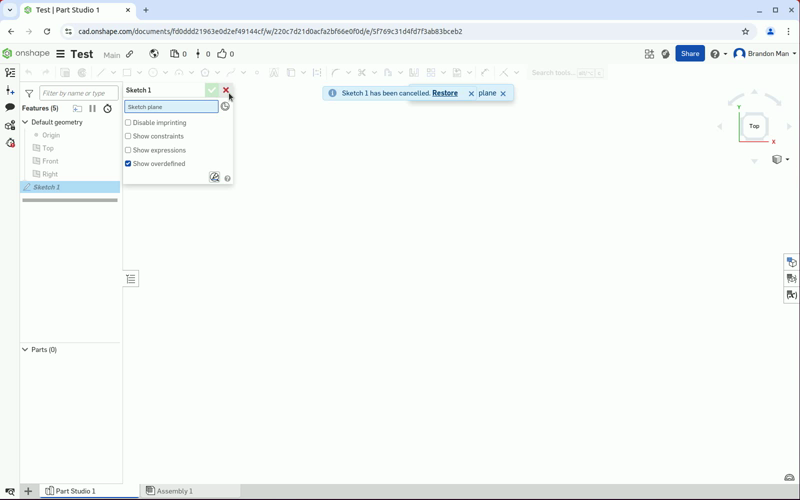
mouse_move(73, 150)
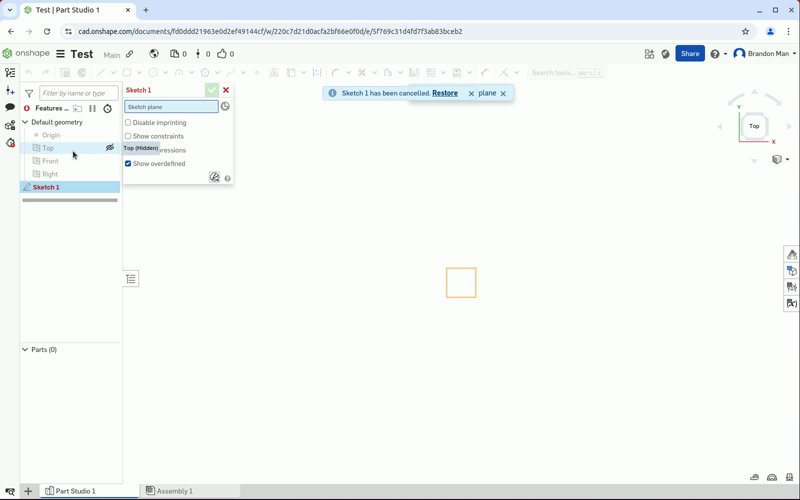
click(73, 150)
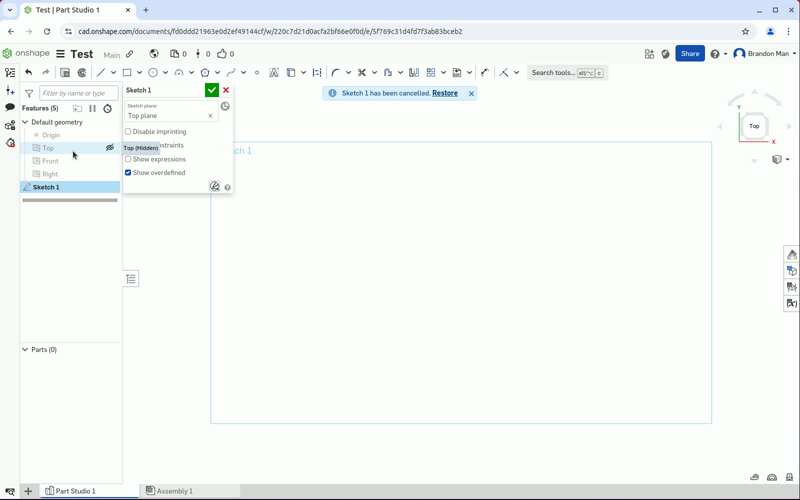
mouse_move(73, 352)
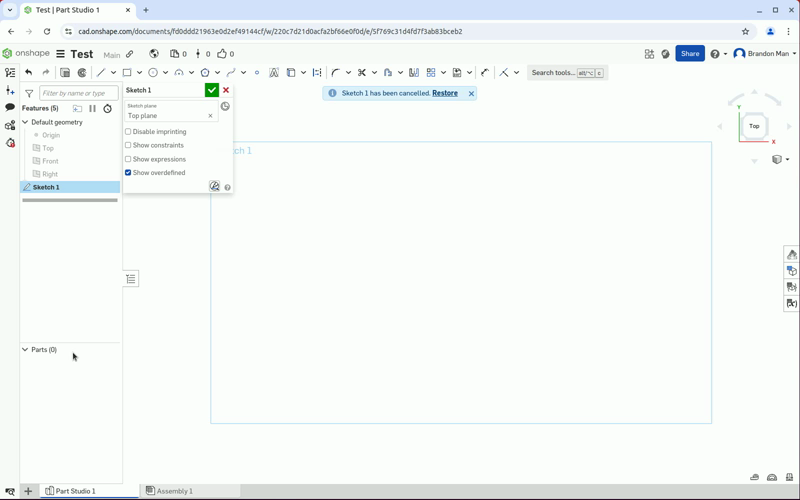
key(y)
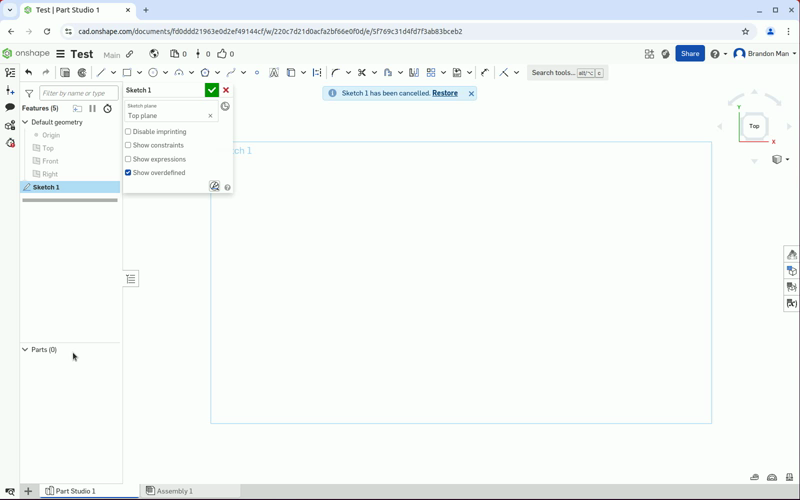
key(c)
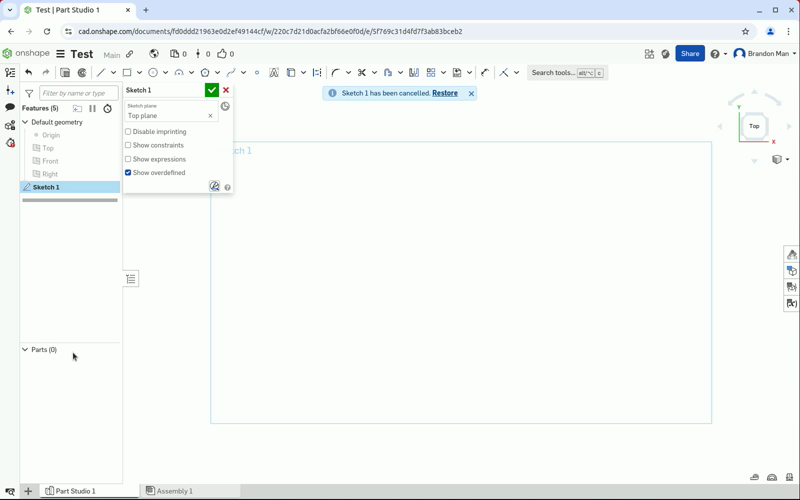
key_down(shift)
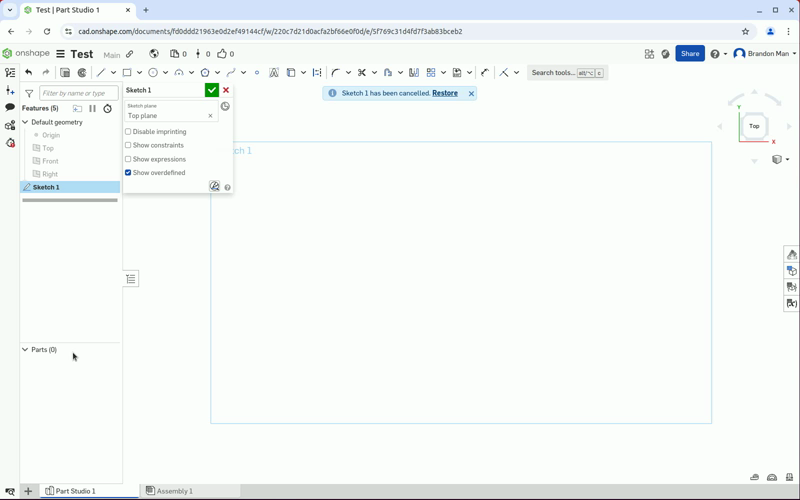
mouse_move(461, 282)
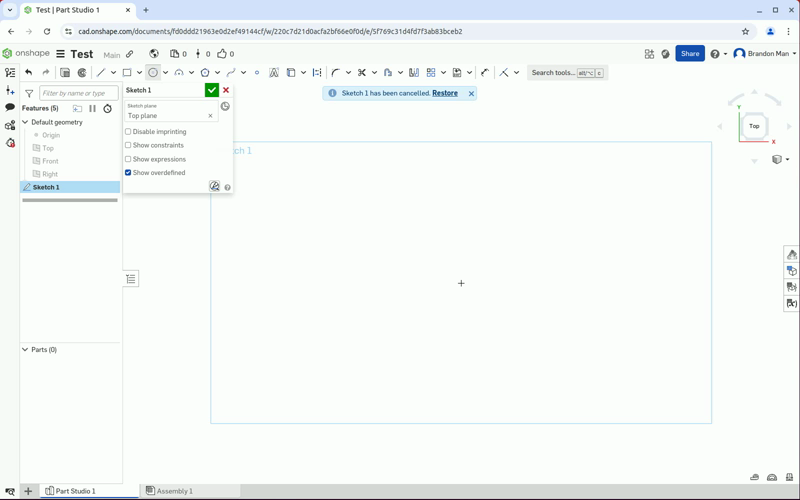
click(461, 282)
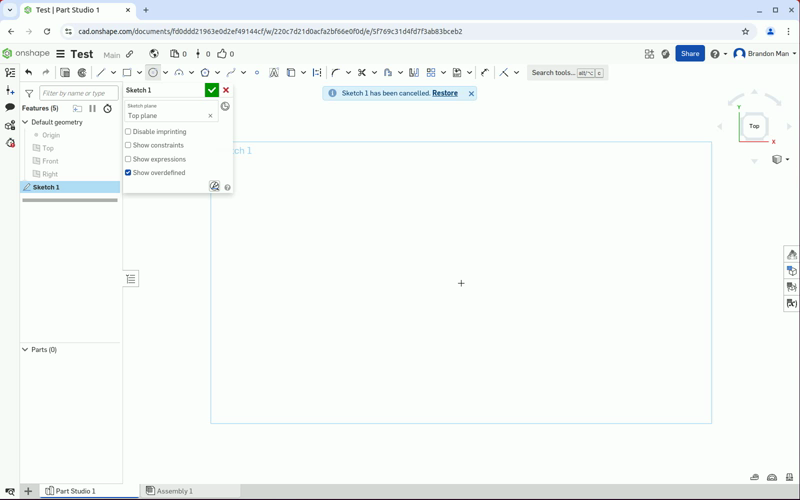
key_up(shift)
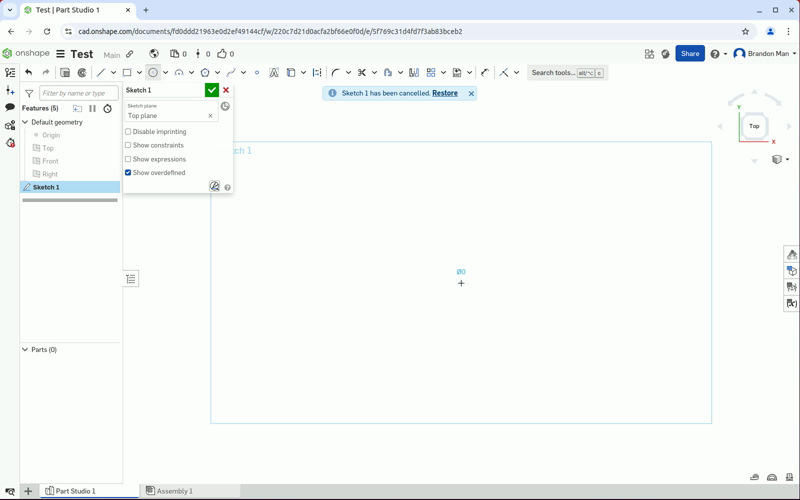
mouse_move(481, 282)
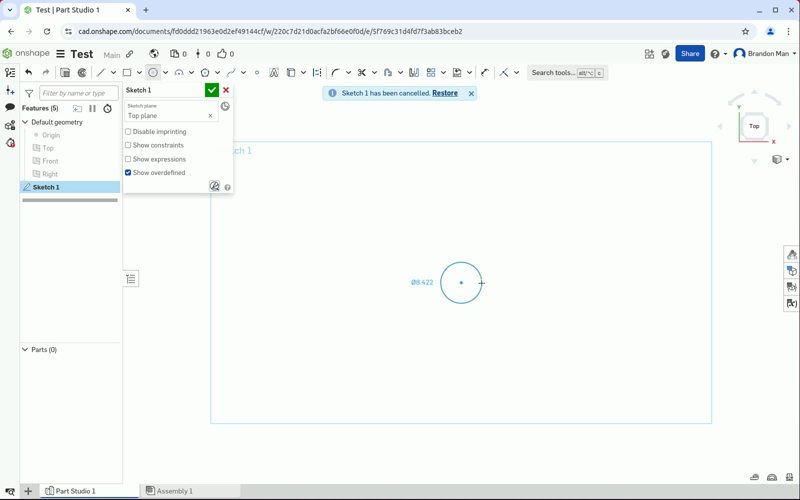
click(481, 282)
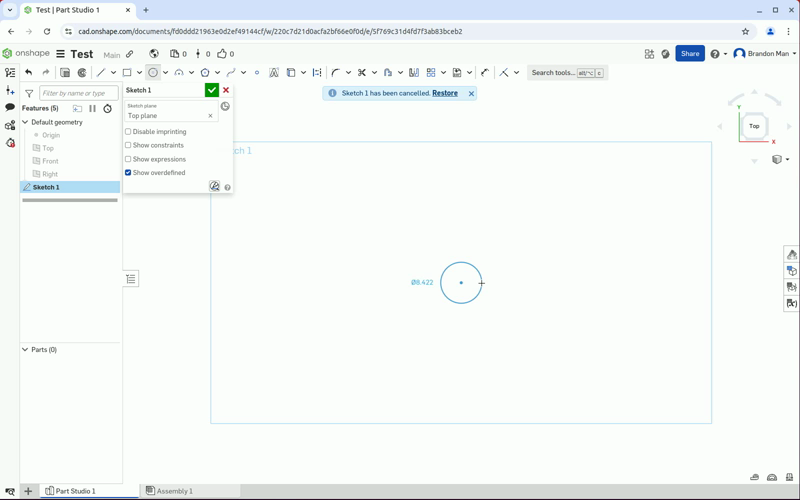
key(esc)
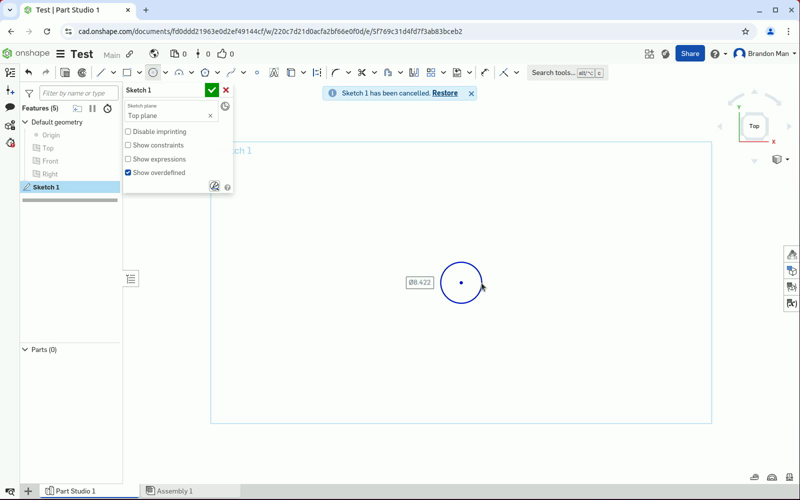
key(c)
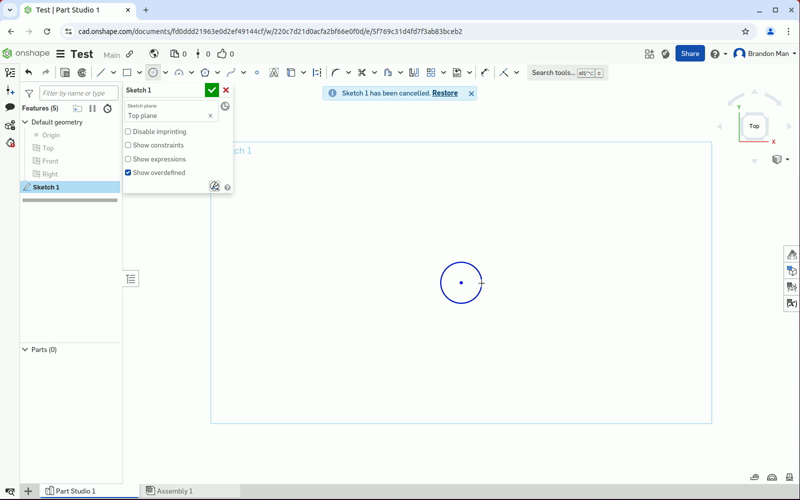
key_down(shift)
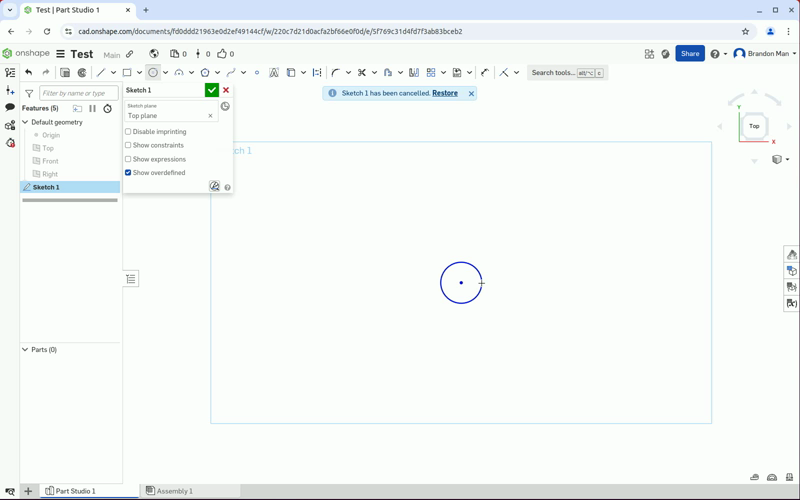
mouse_move(461, 282)
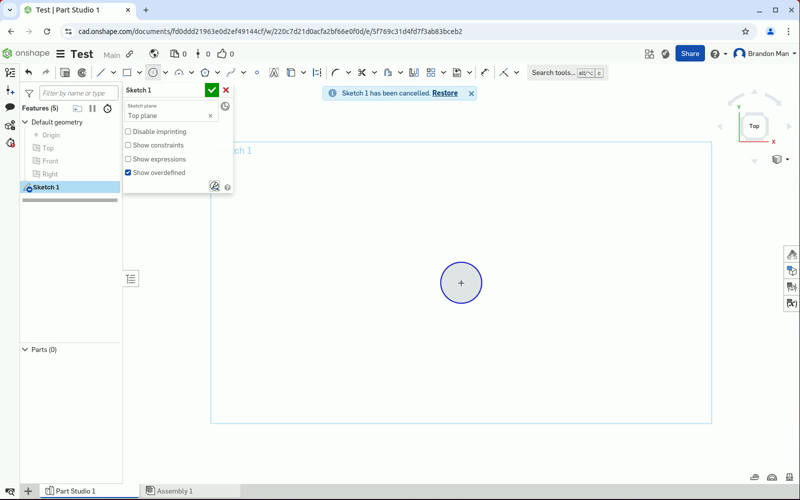
click(461, 282)
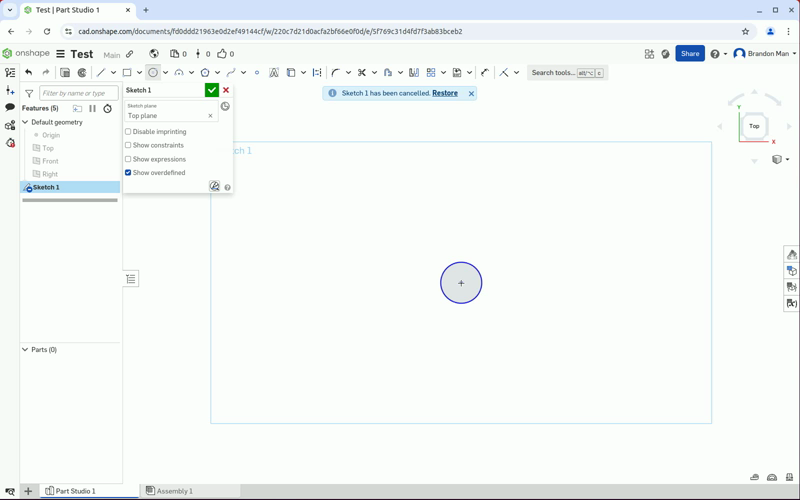
key_up(shift)
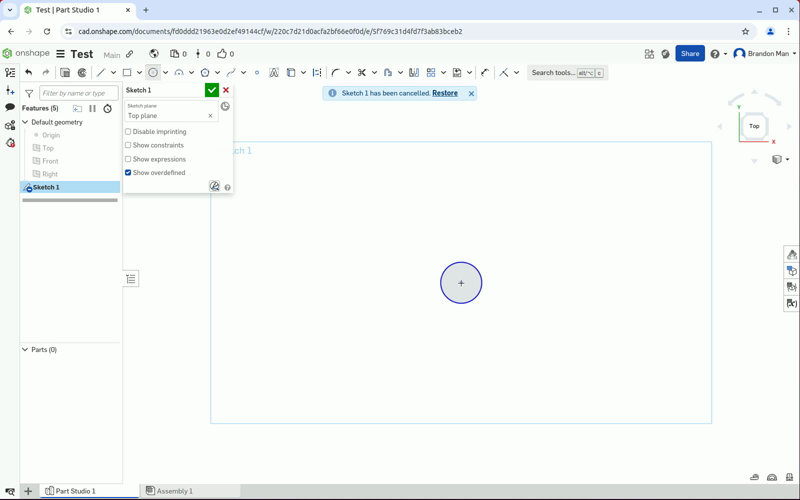
mouse_move(475, 282)
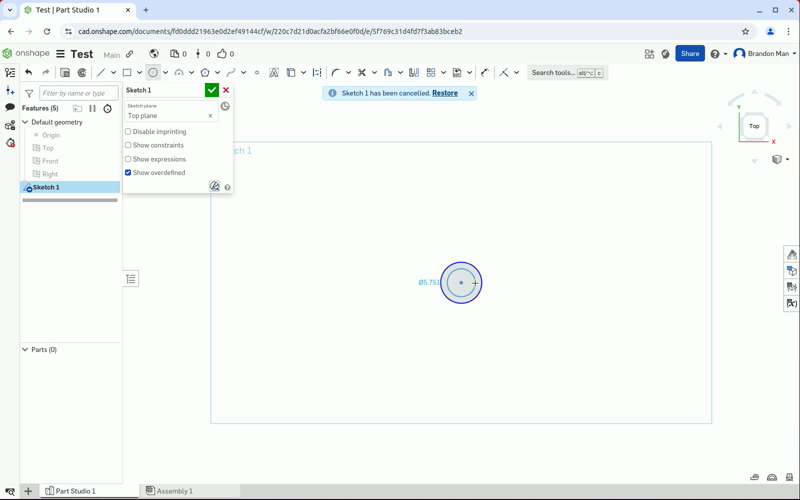
click(475, 282)
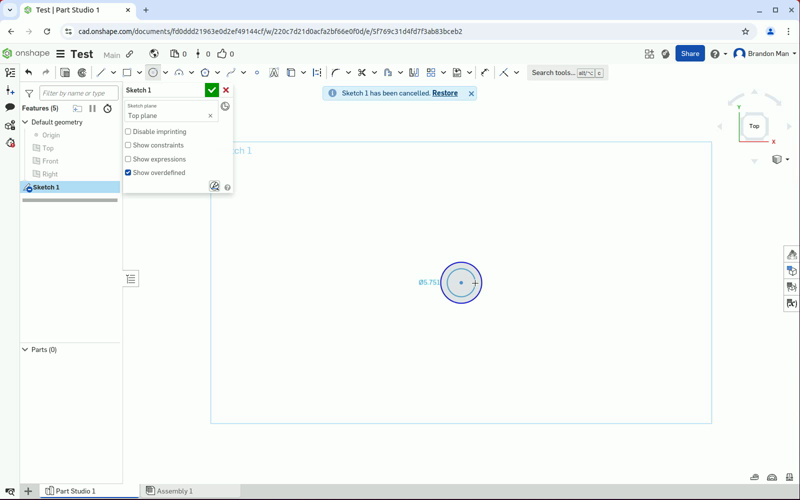
key(esc)
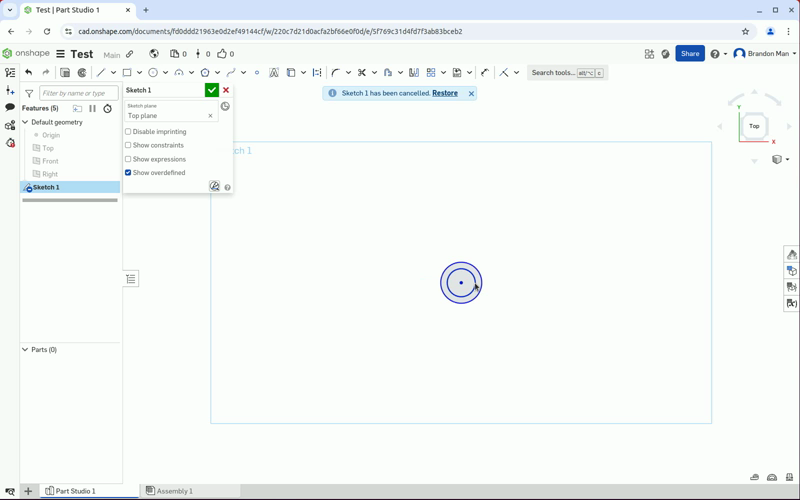
mouse_move(447, 270)
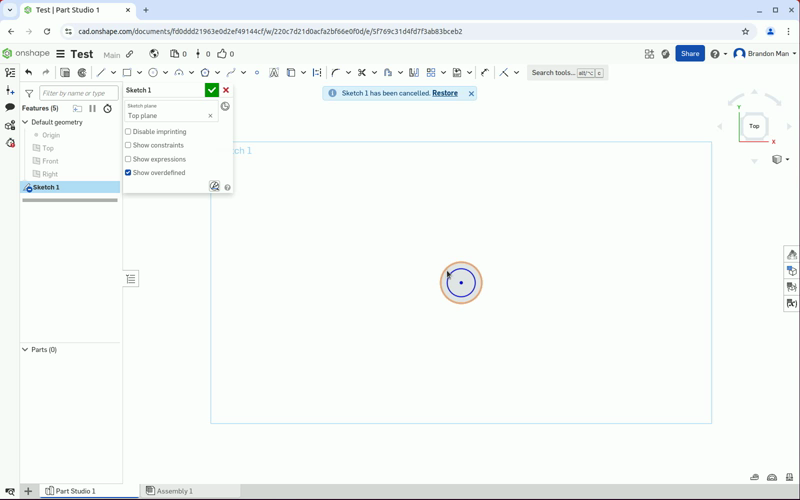
scroll(6)
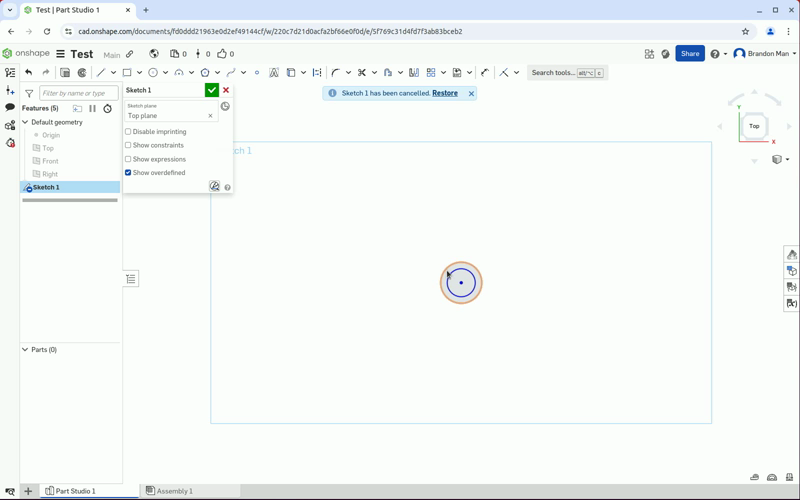
scroll(6)
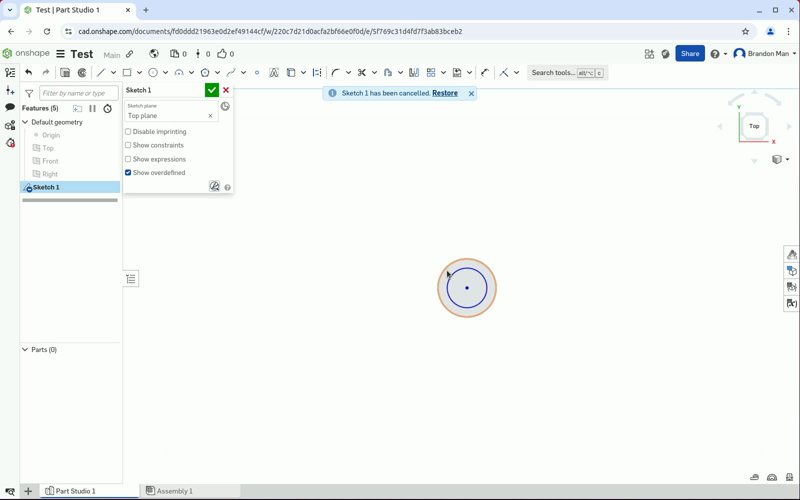
scroll(6)
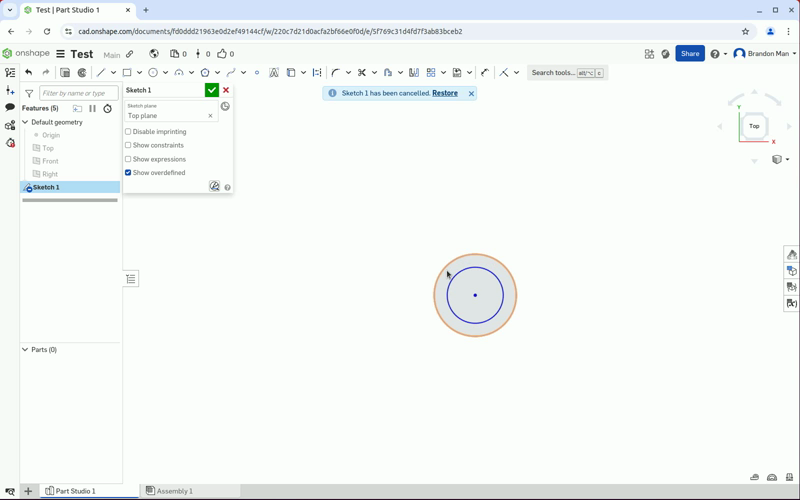
scroll(6)
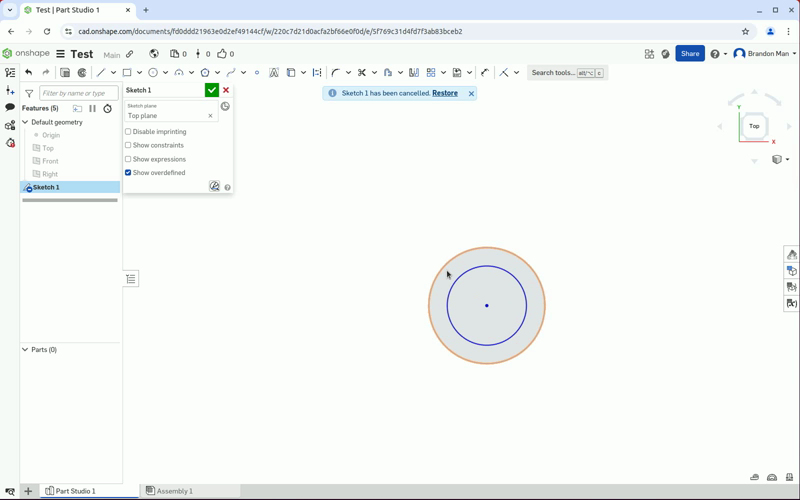
scroll(6)
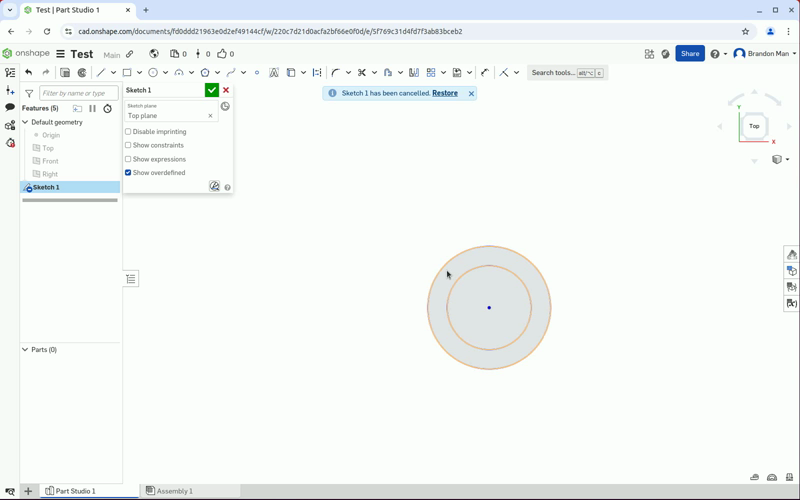
scroll(6)
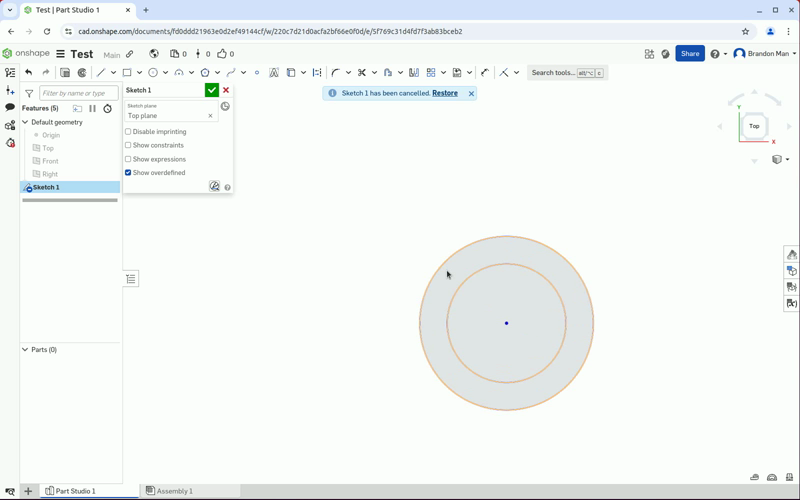
scroll(6)
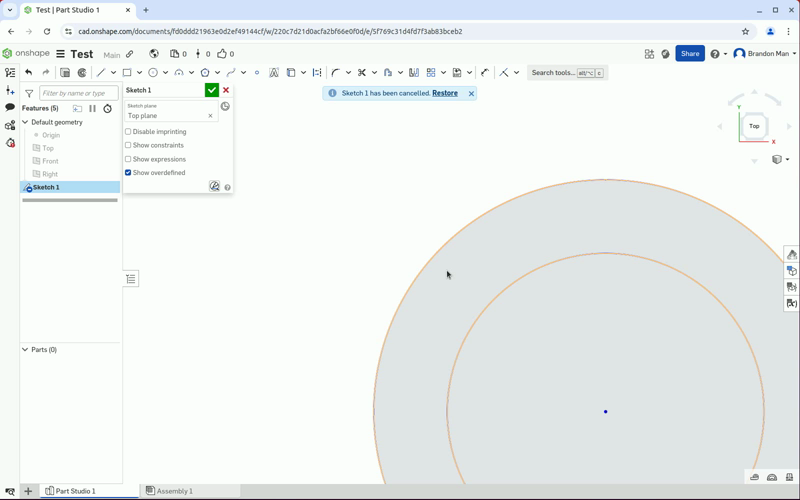
click(447, 270)
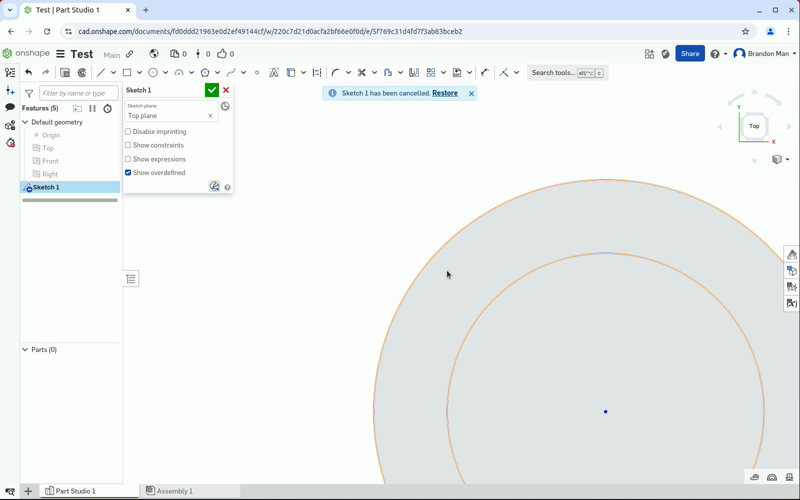
scroll(-6)
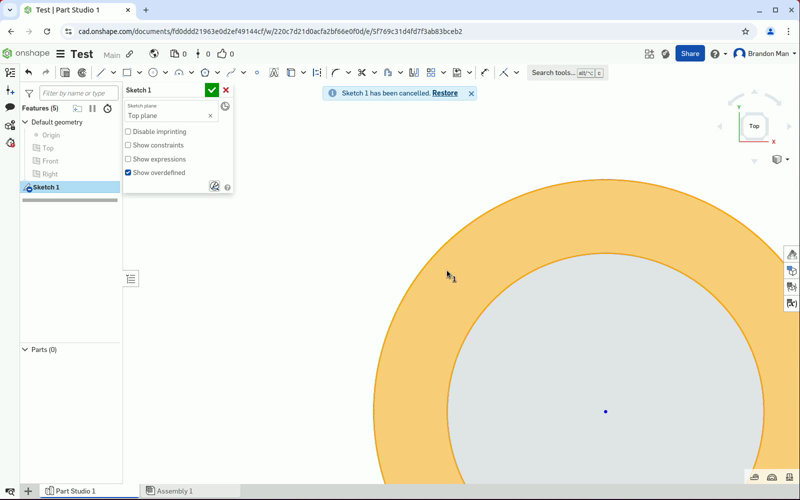
scroll(-6)
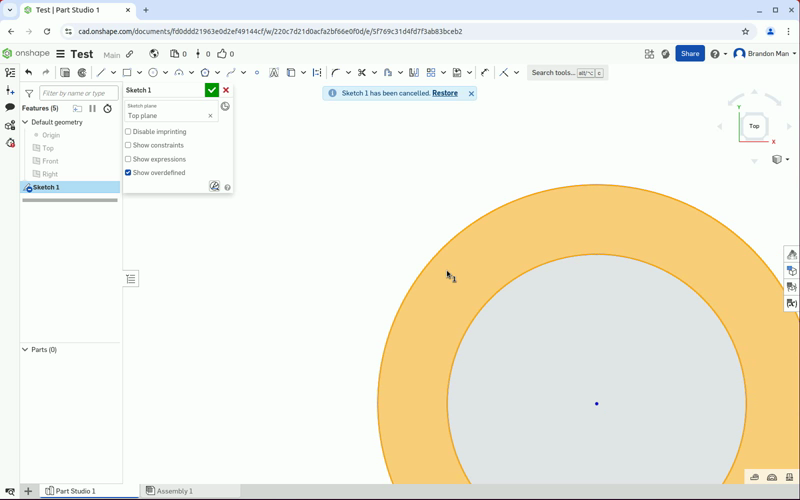
scroll(-6)
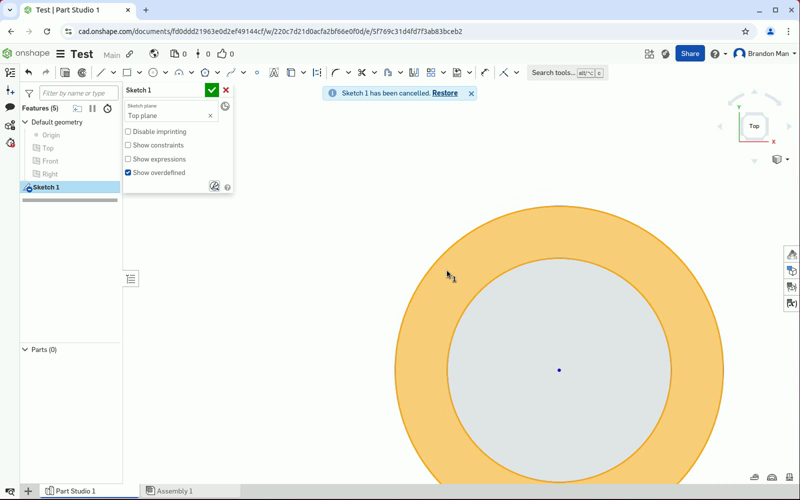
scroll(-6)
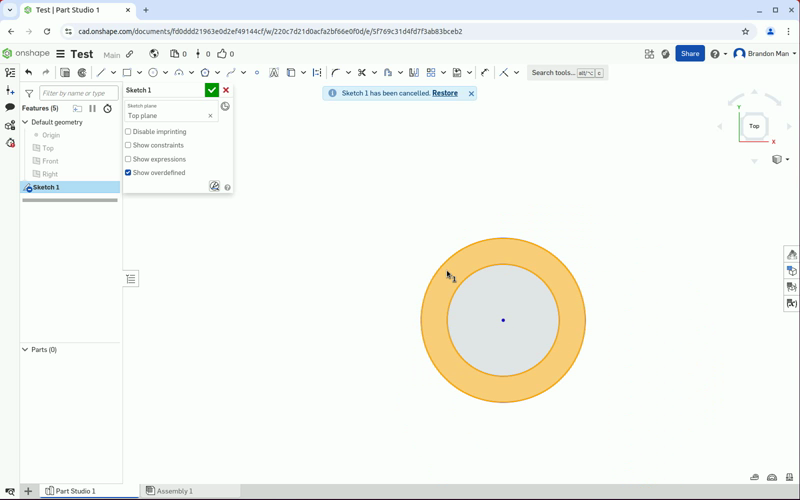
scroll(-6)
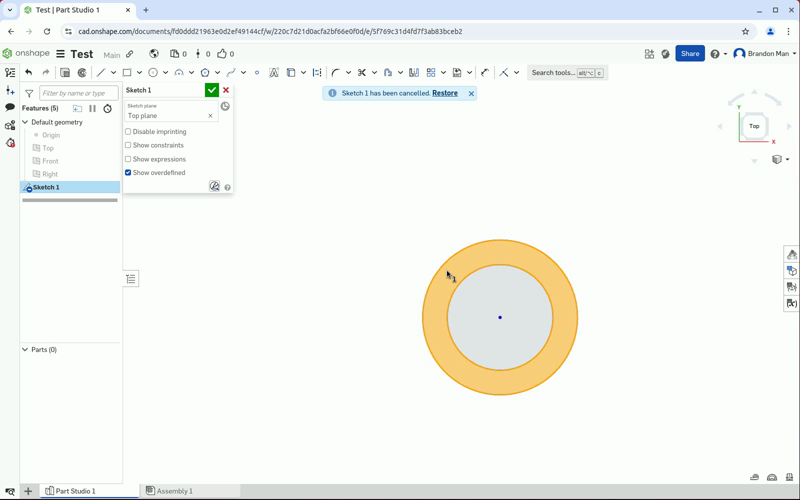
scroll(-6)
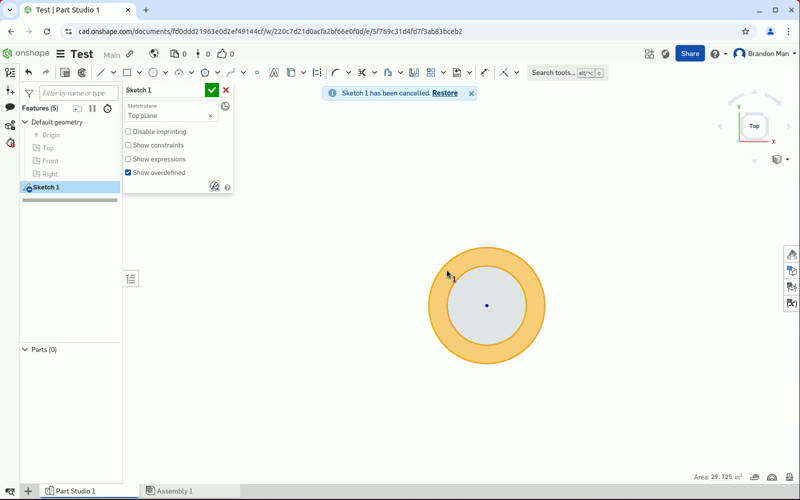
scroll(-6)
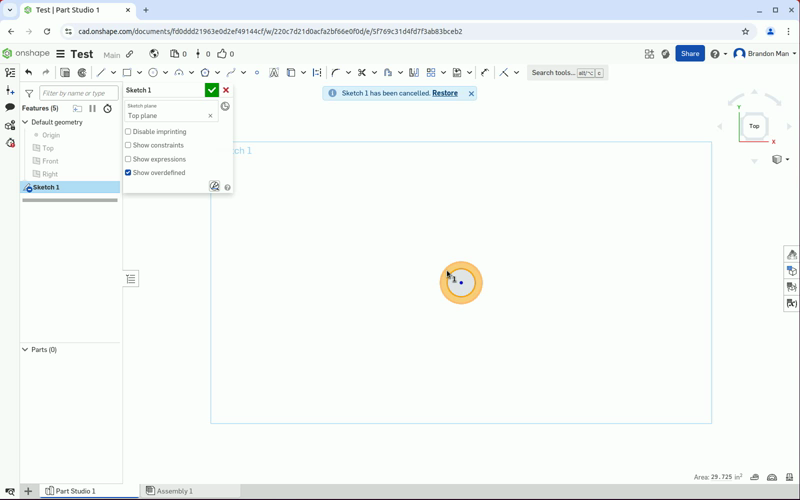
mouse_move(73, 352)
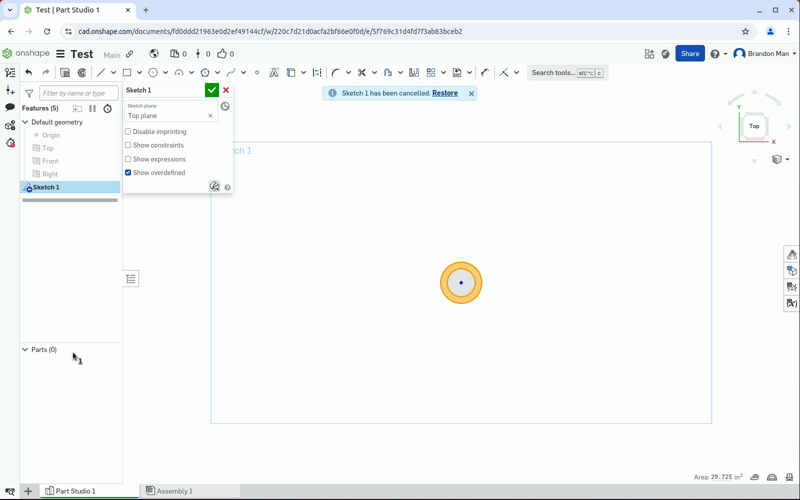
key(shift+y)
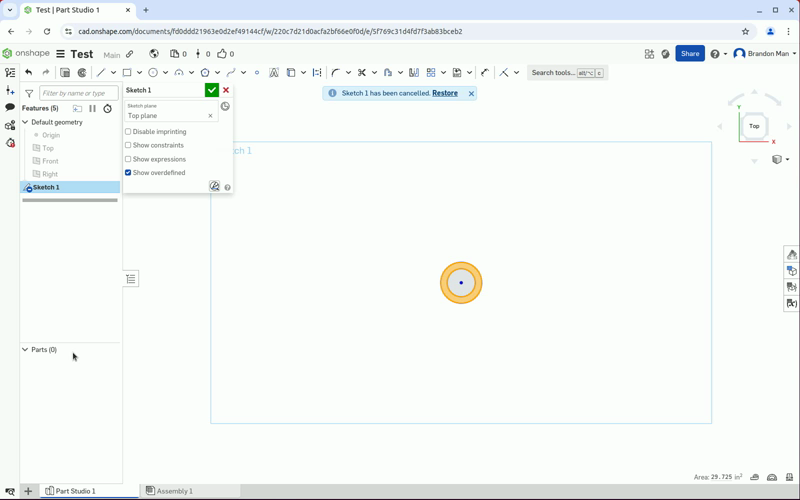
key(shift+e)
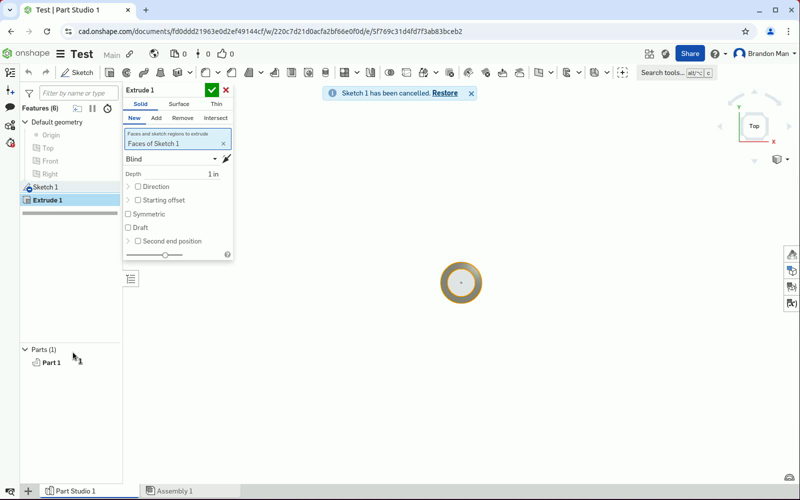
mouse_move(143, 106)
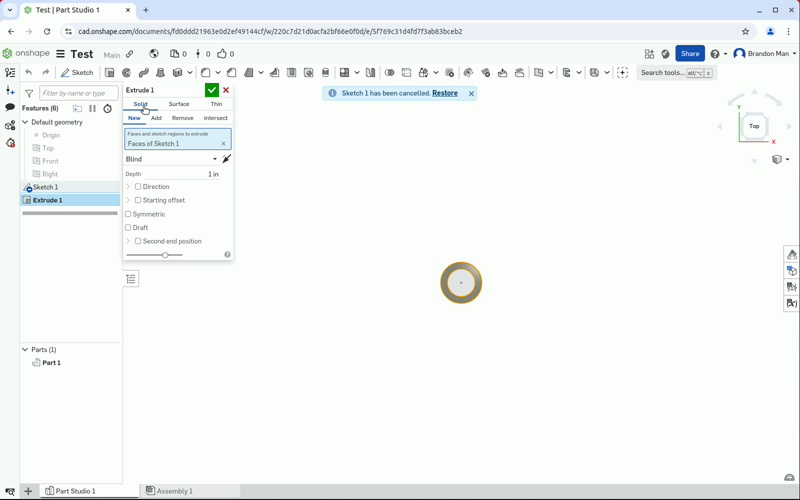
click(143, 106)
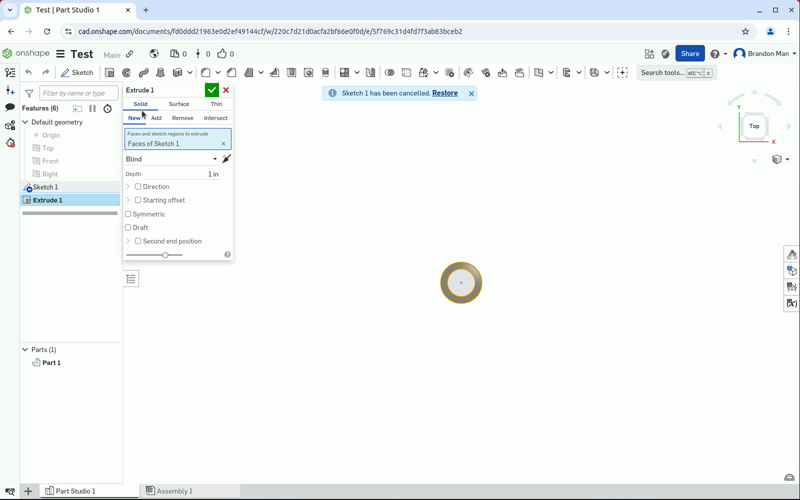
mouse_move(137, 120)
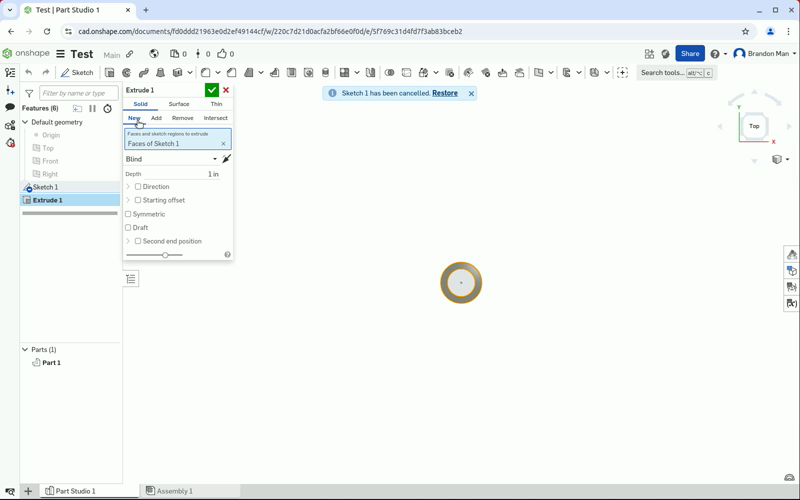
click(137, 120)
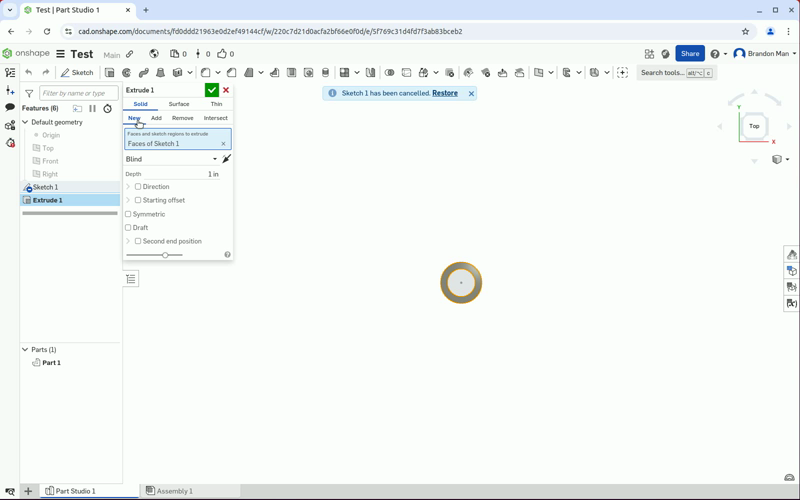
key(tab, 4)
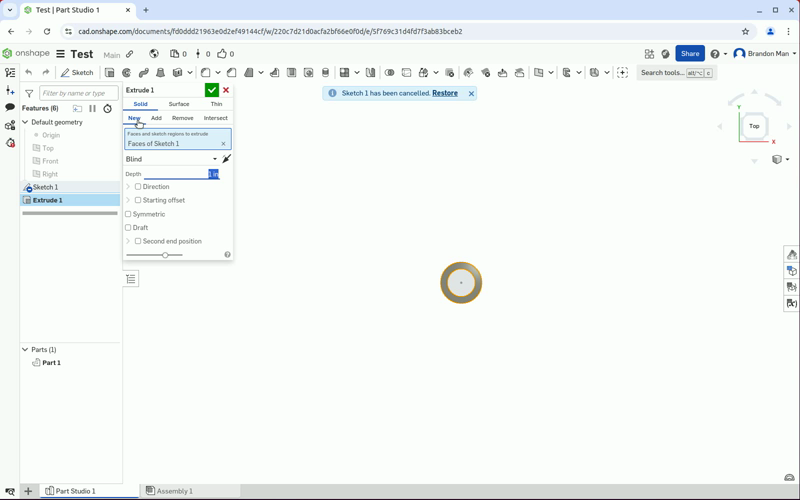
text(23.108)
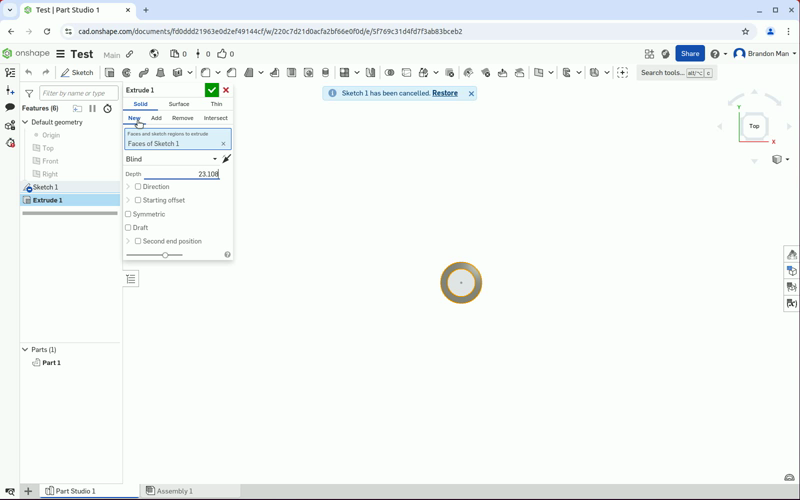
key(enter)
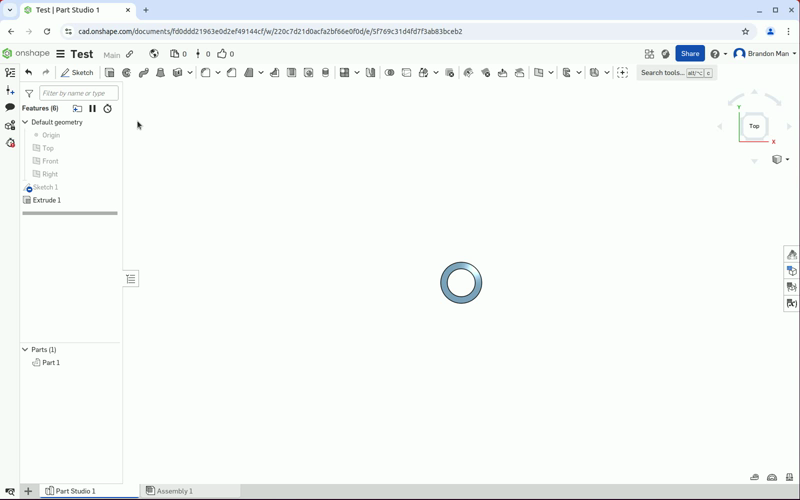
key(shift+h)
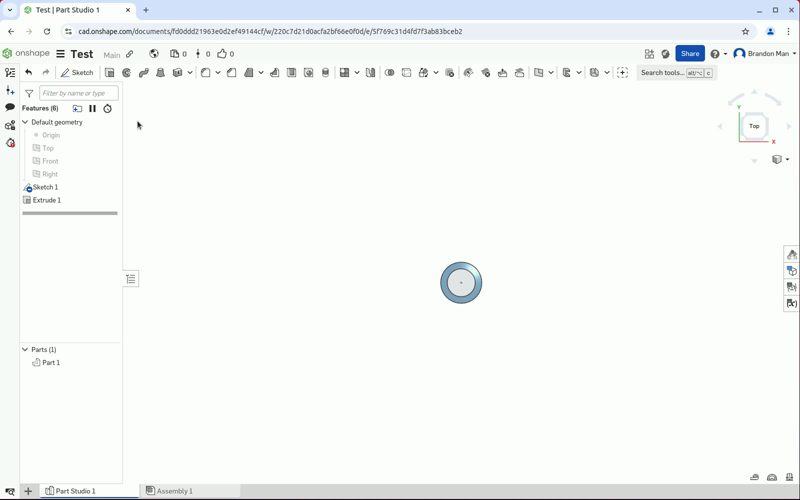
key(shift+h)
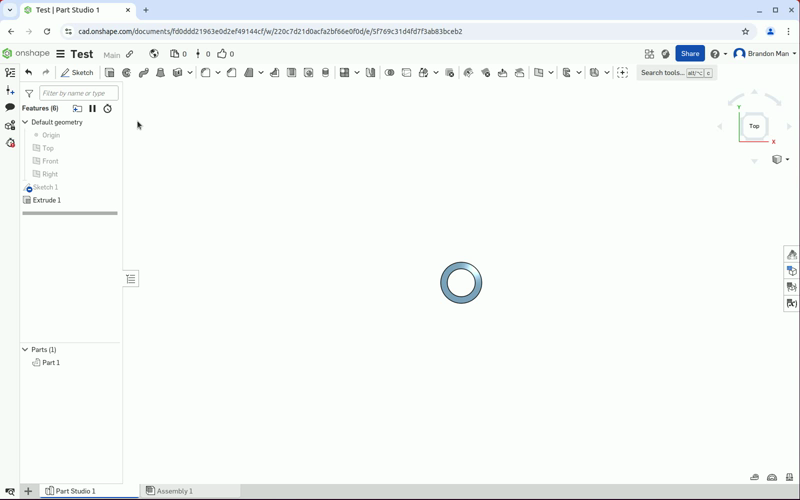
mouse_move(73, 189)
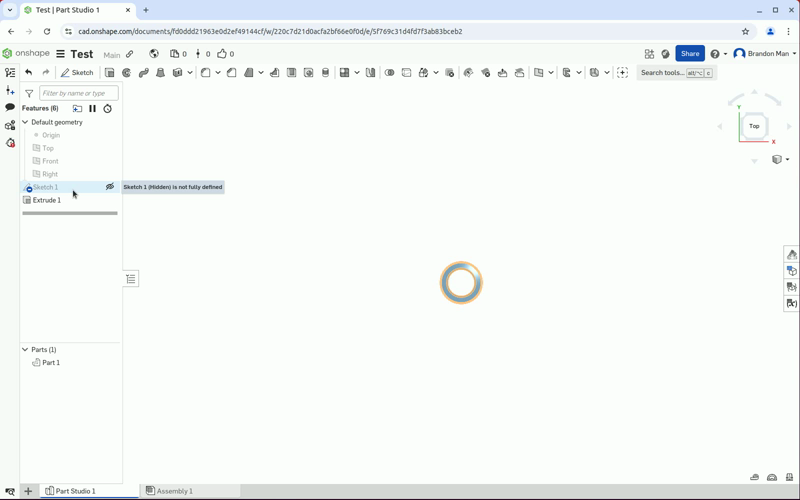
click(73, 189)
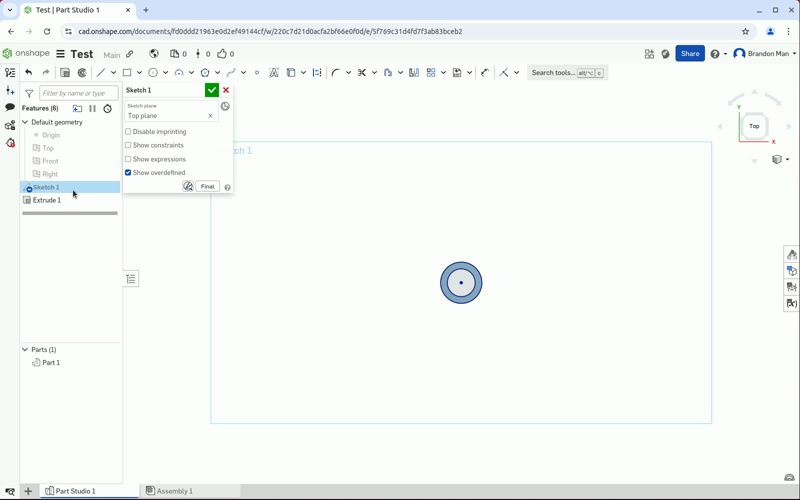
mouse_move(229, 92)
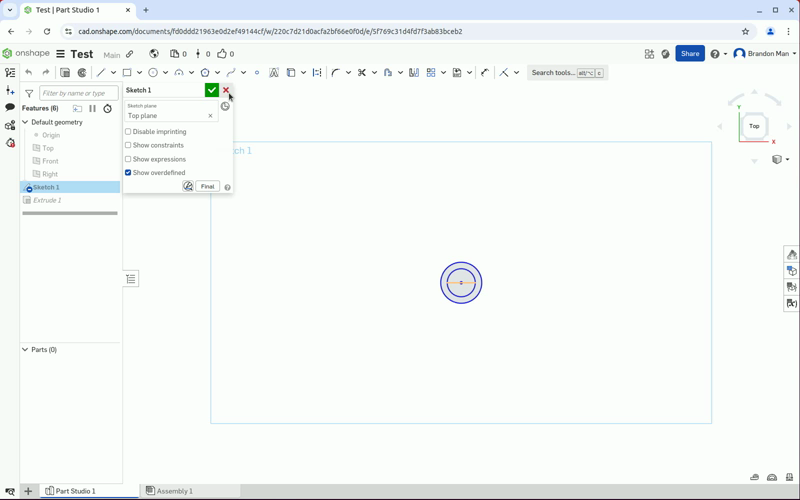
click(229, 92)
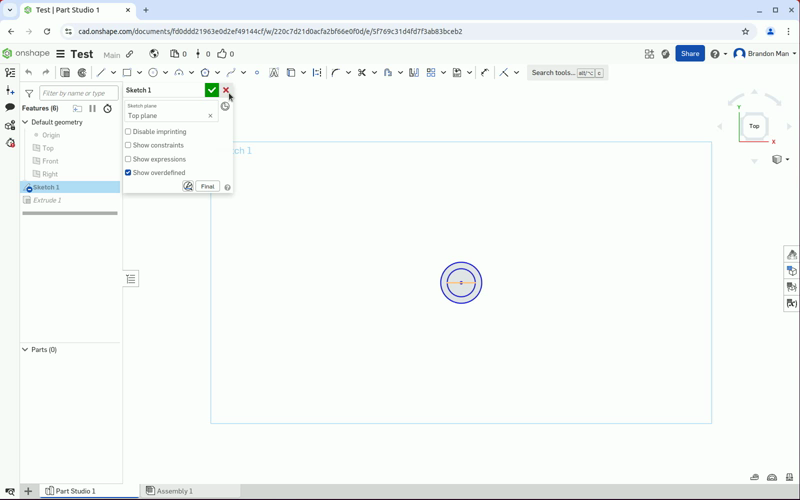
key(shift+s)
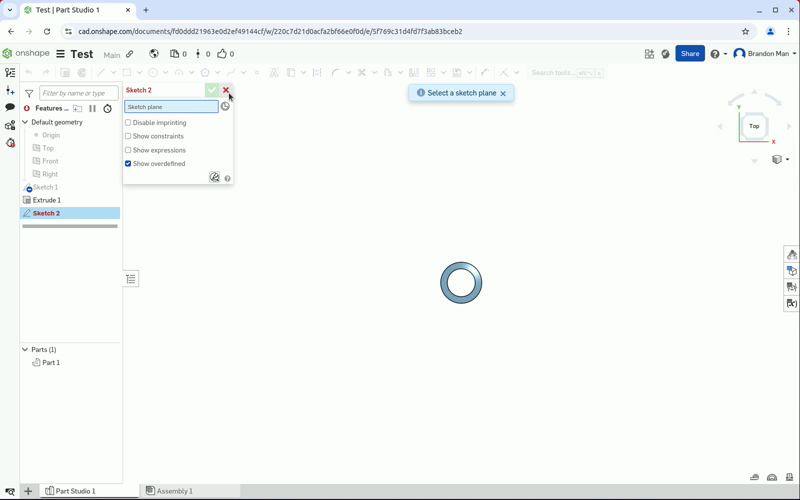
mouse_move(73, 150)
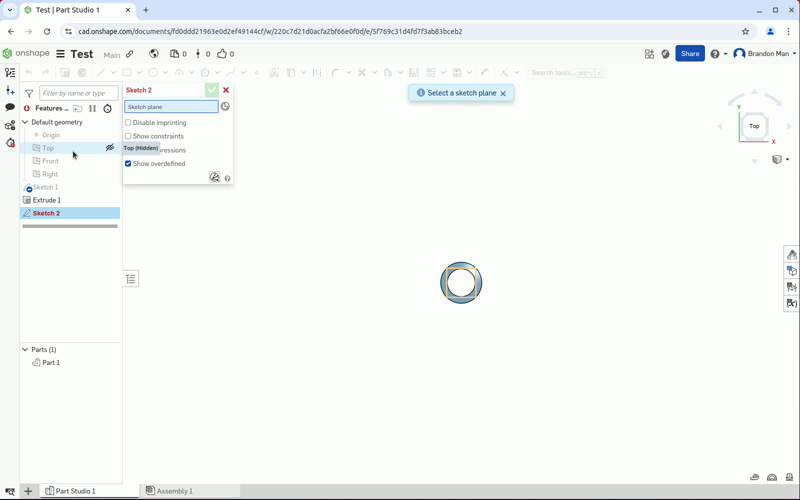
click(73, 150)
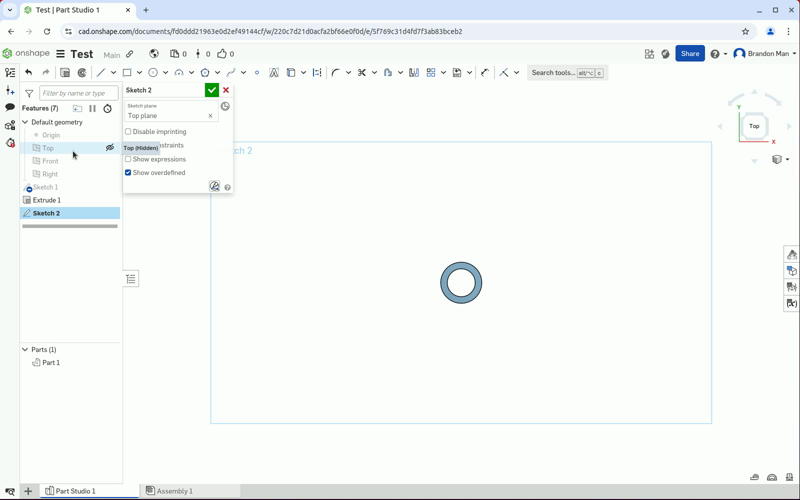
mouse_move(73, 352)
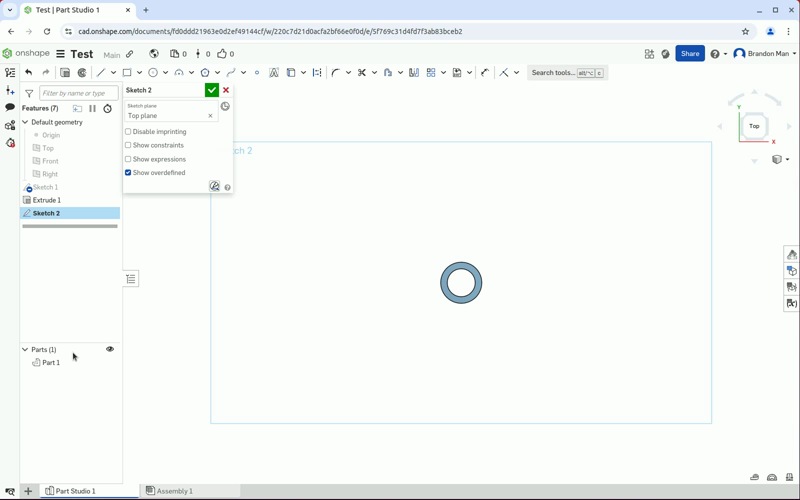
key(y)
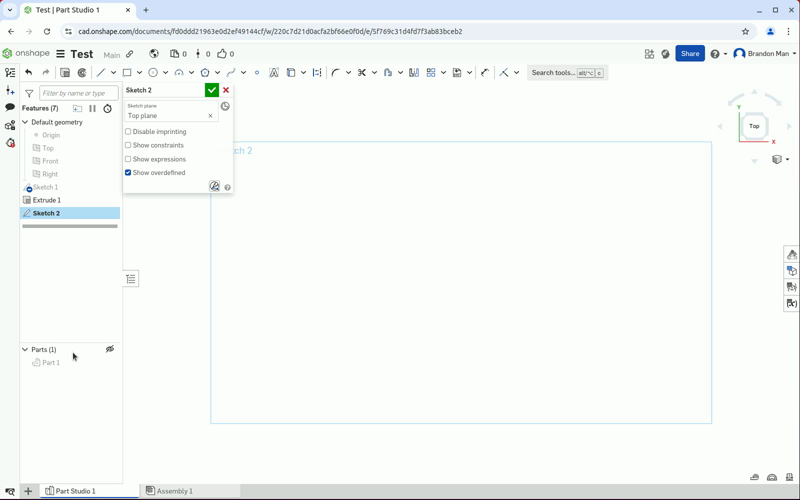
key(l)
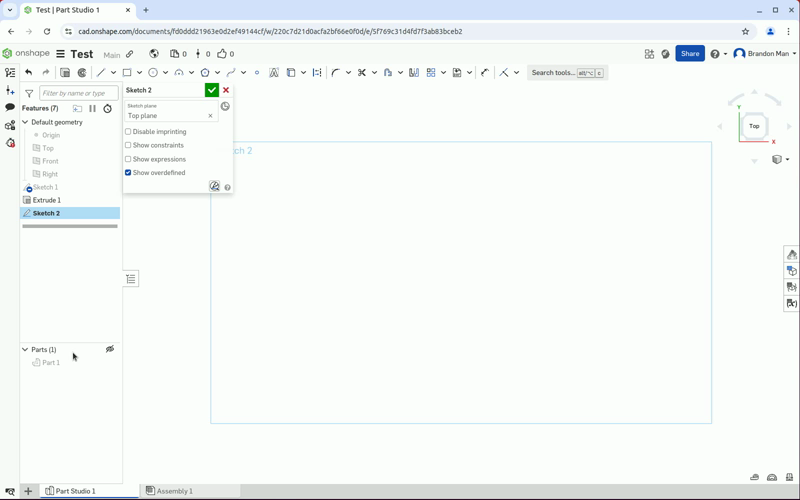
key_down(shift)
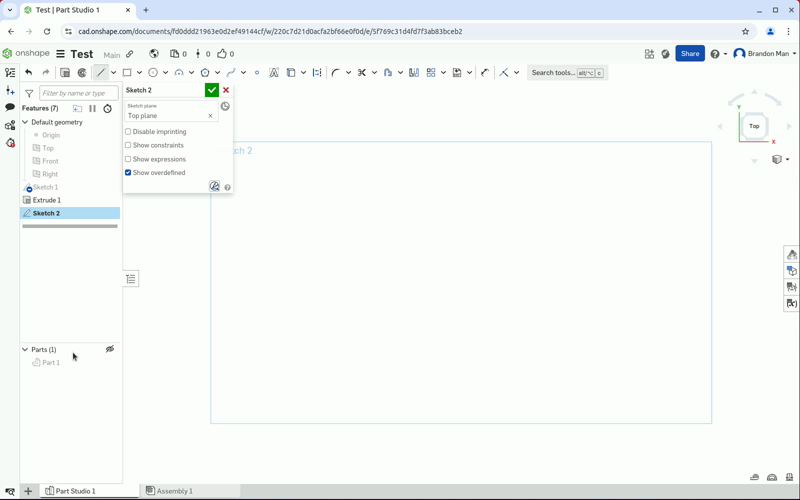
mouse_move(438, 285)
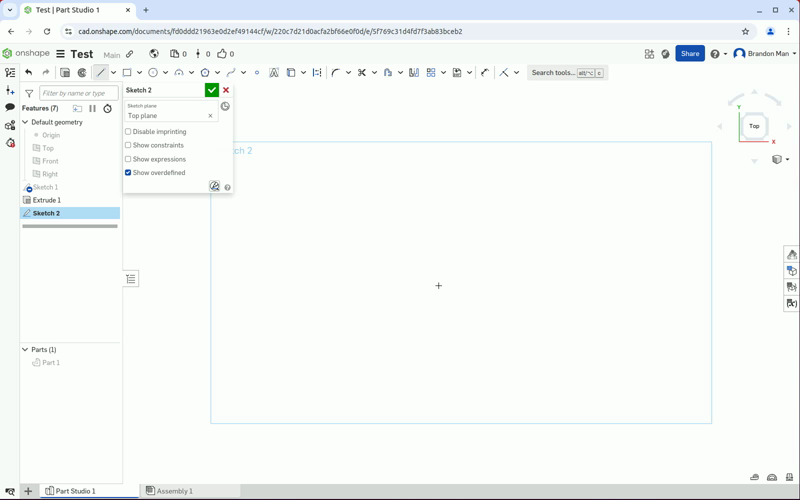
click(438, 285)
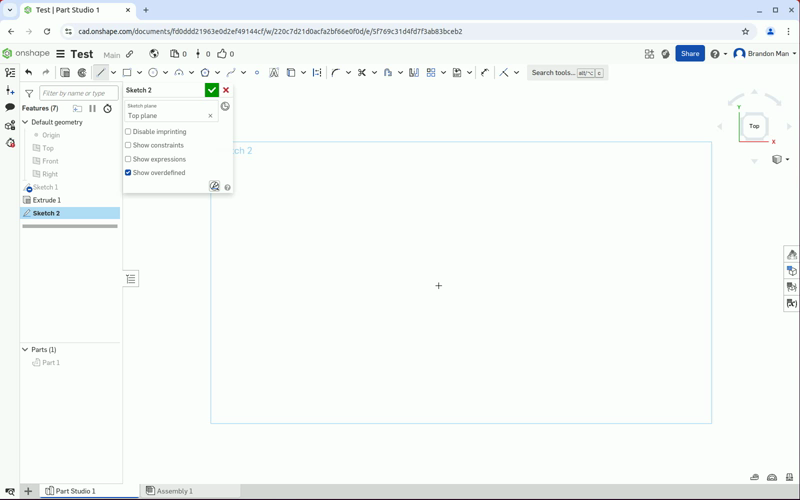
key_up(shift)
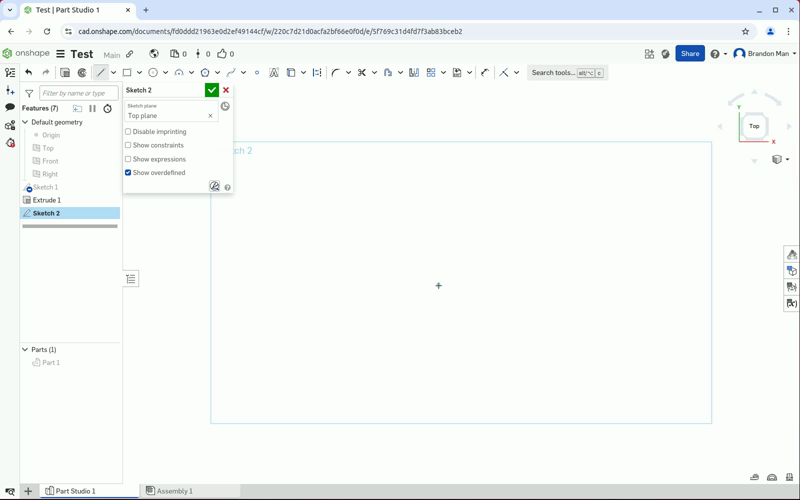
key_down(shift)
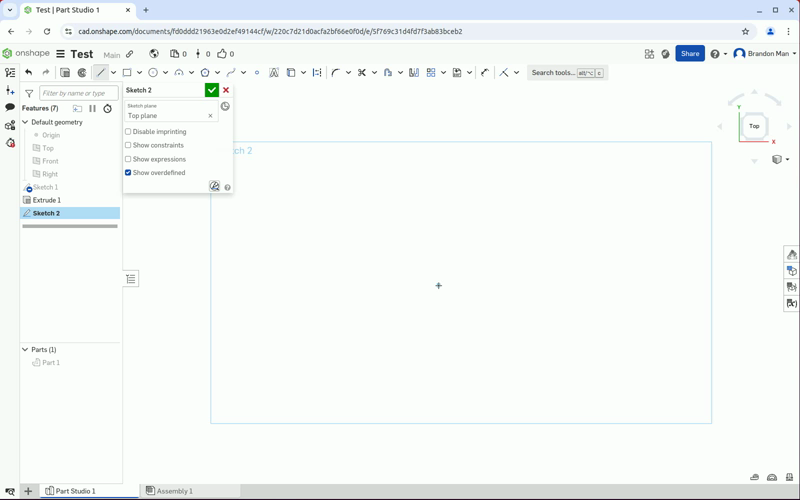
mouse_move(468, 285)
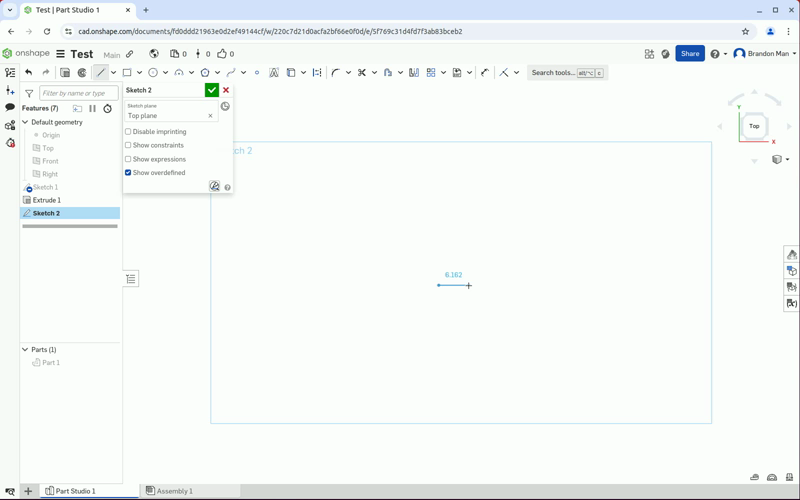
mouse_move(482, 285)
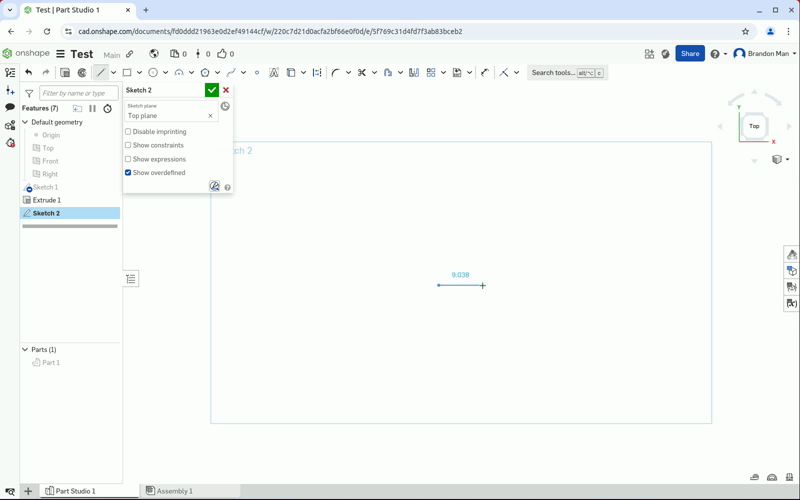
click(482, 285)
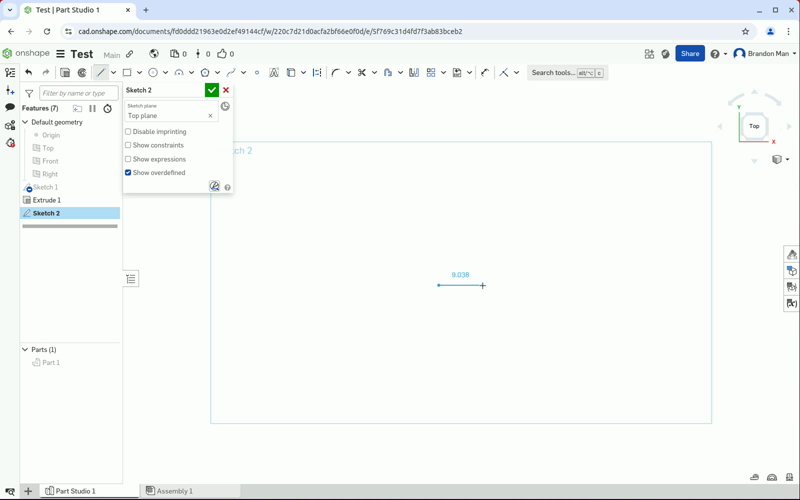
key_up(shift)
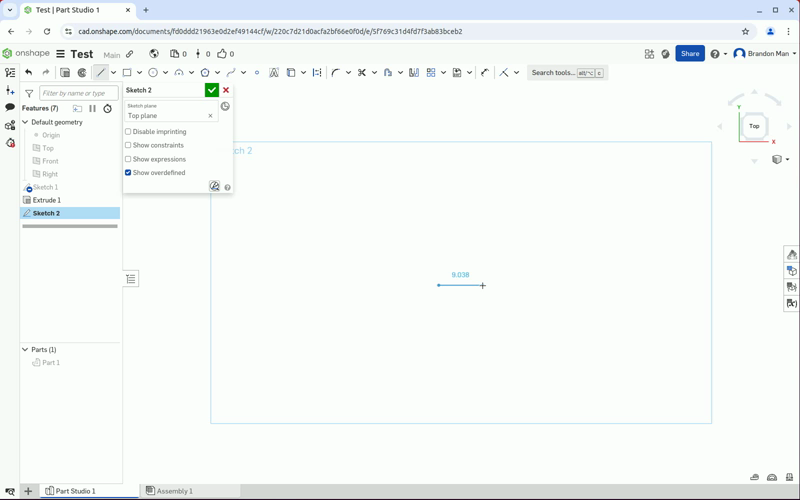
key_down(shift)
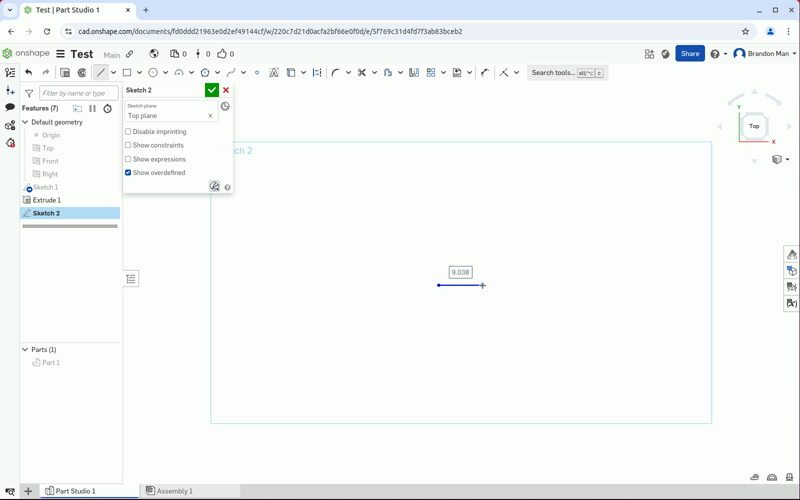
mouse_move(512, 285)
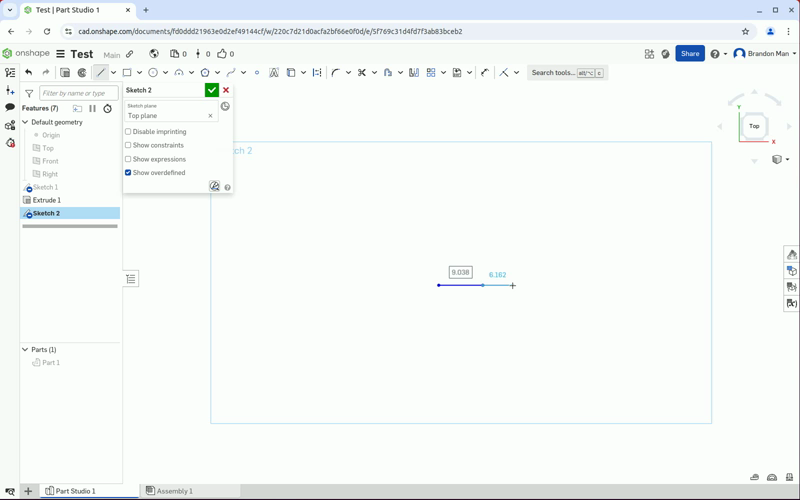
mouse_move(482, 280)
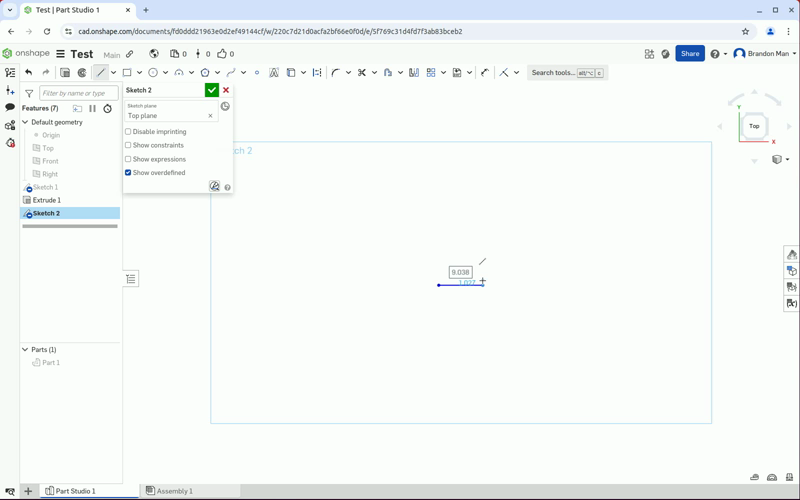
scroll(6)
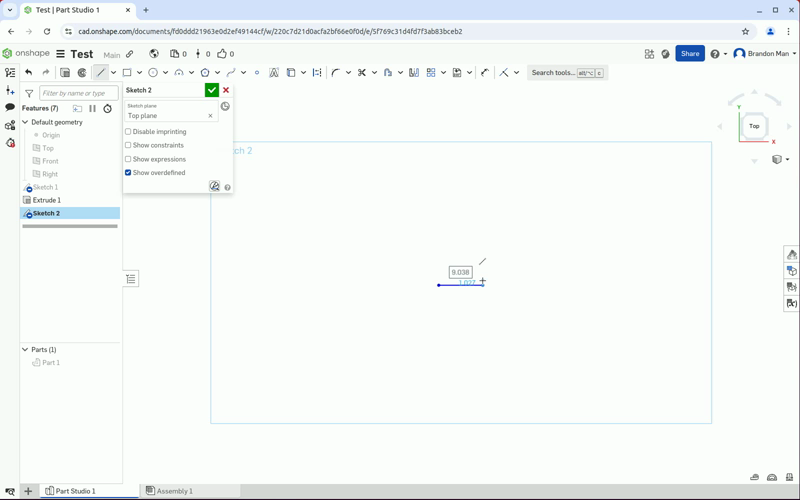
scroll(6)
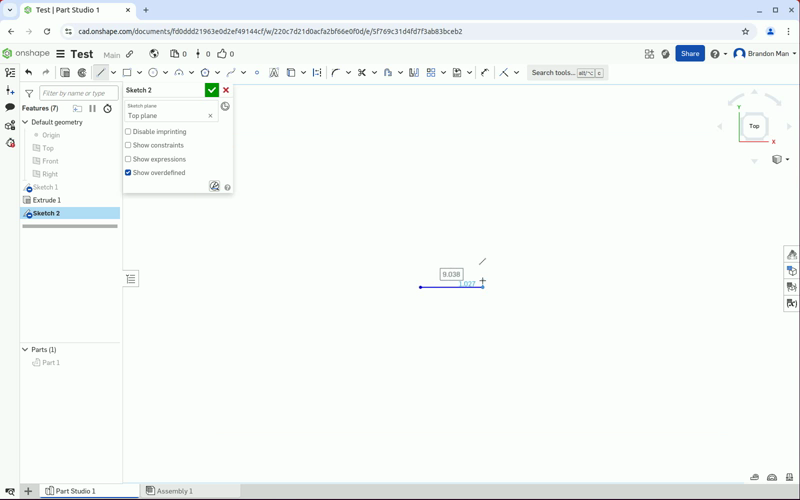
scroll(6)
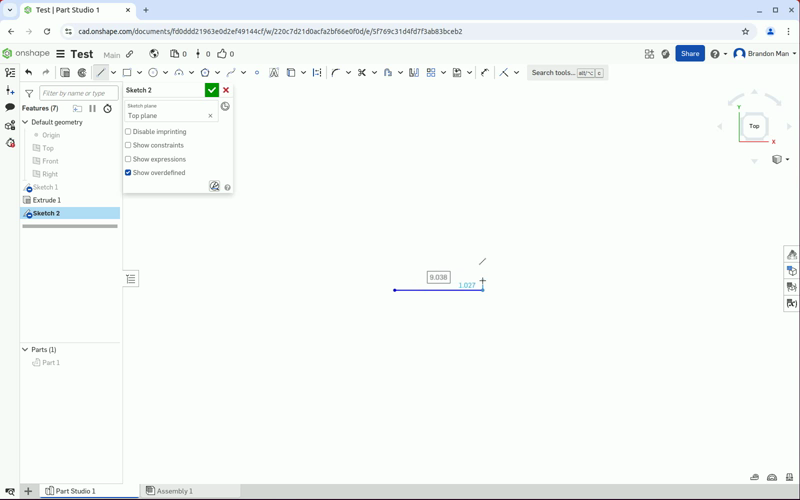
scroll(6)
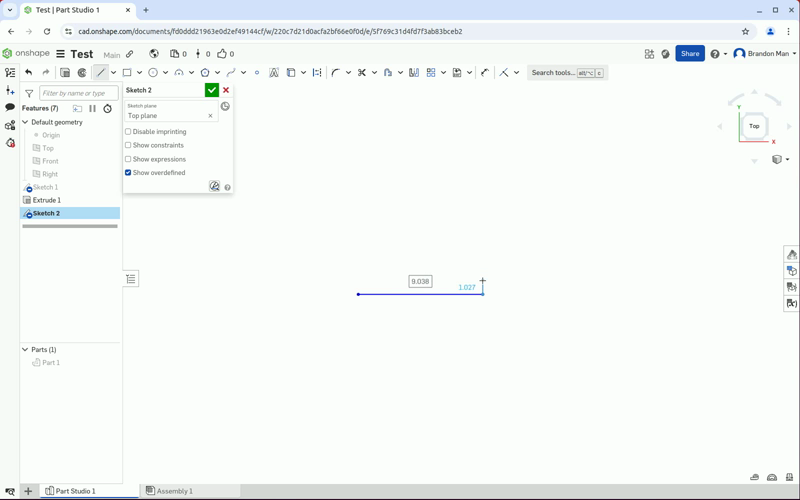
scroll(6)
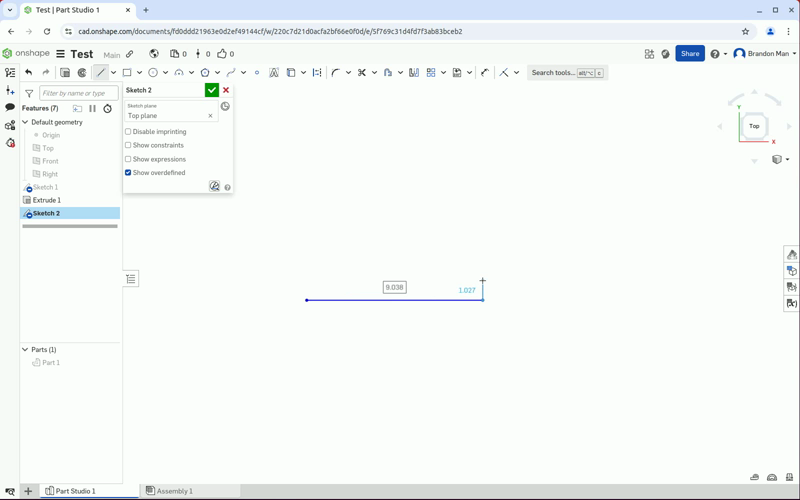
scroll(6)
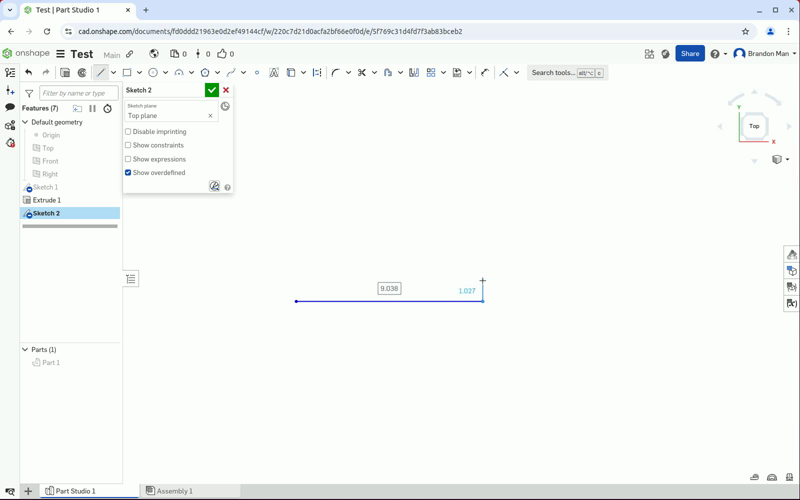
scroll(6)
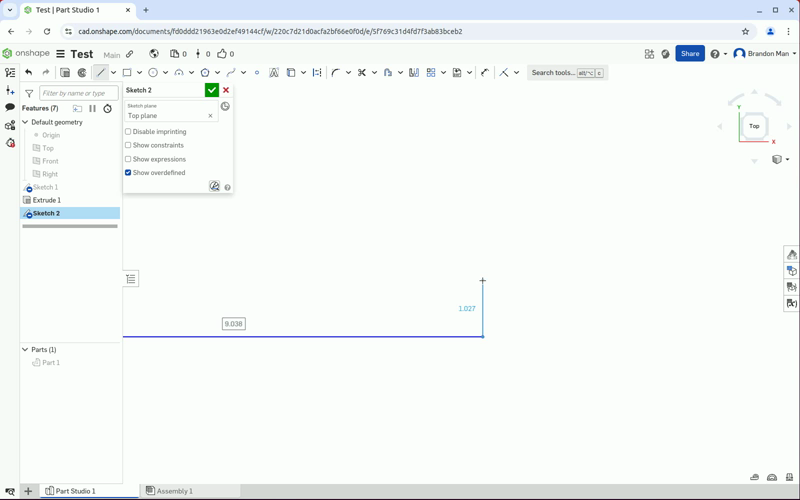
click(482, 280)
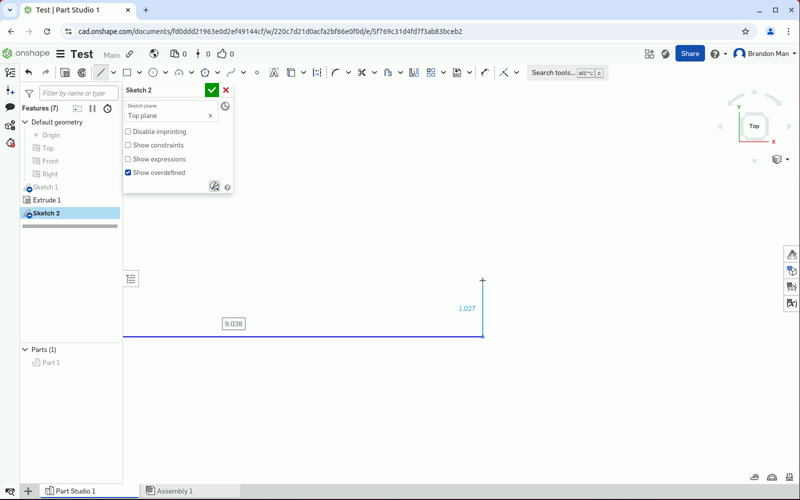
scroll(-6)
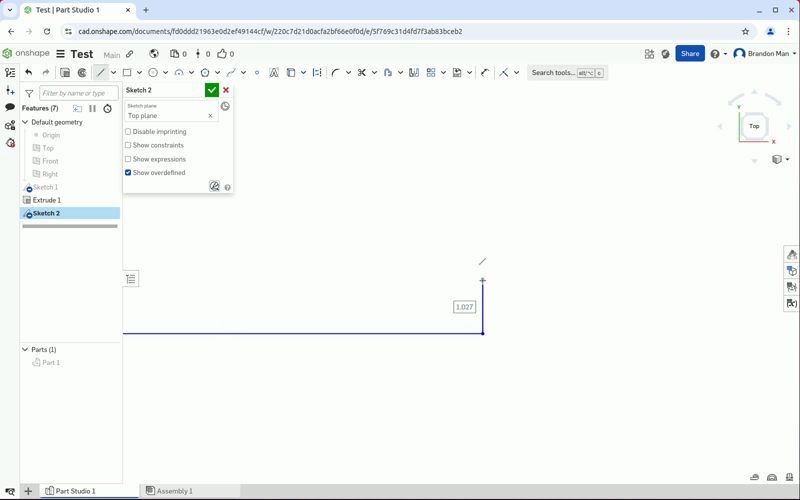
scroll(-6)
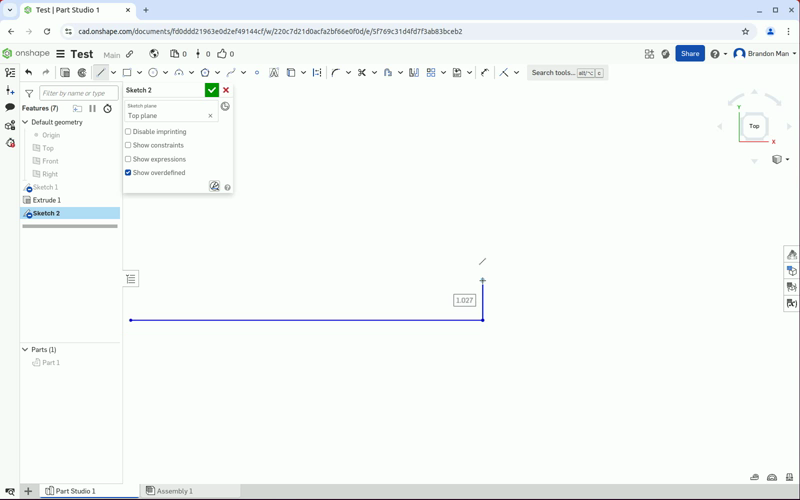
scroll(-6)
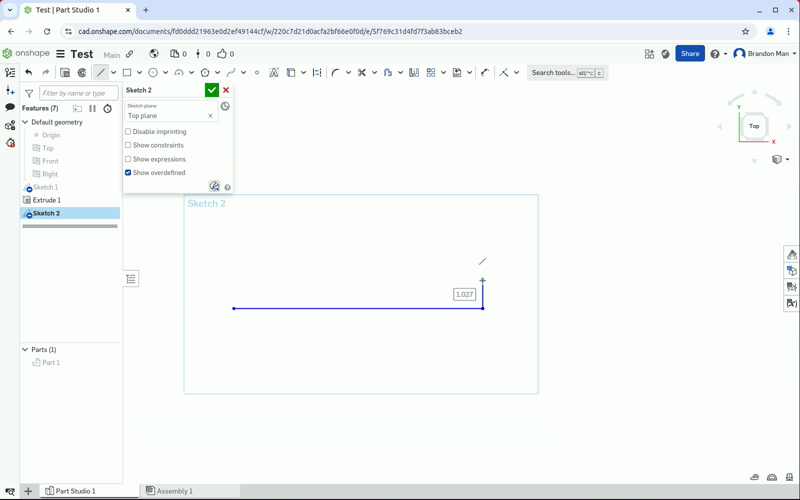
scroll(-6)
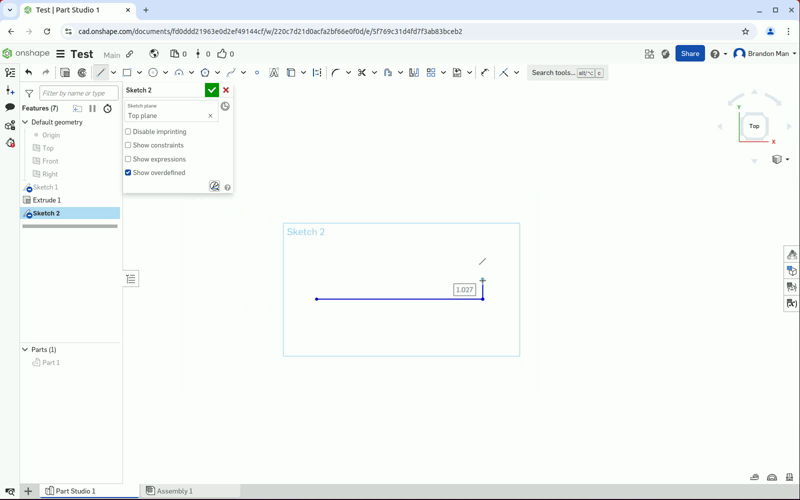
scroll(-6)
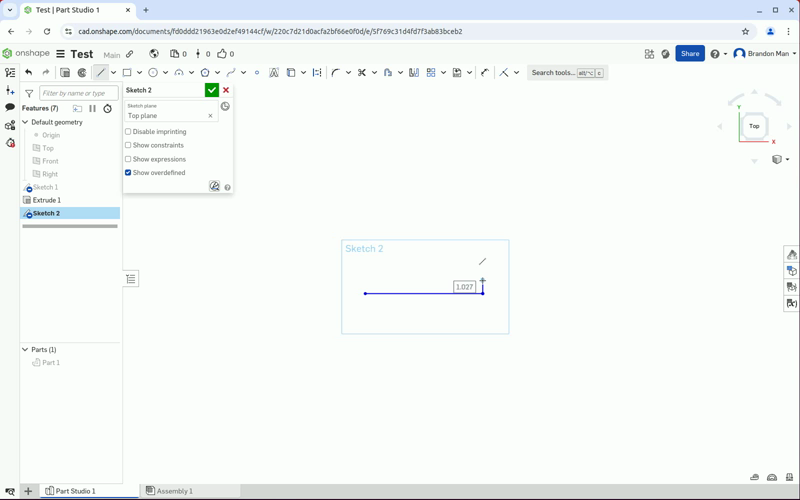
scroll(-6)
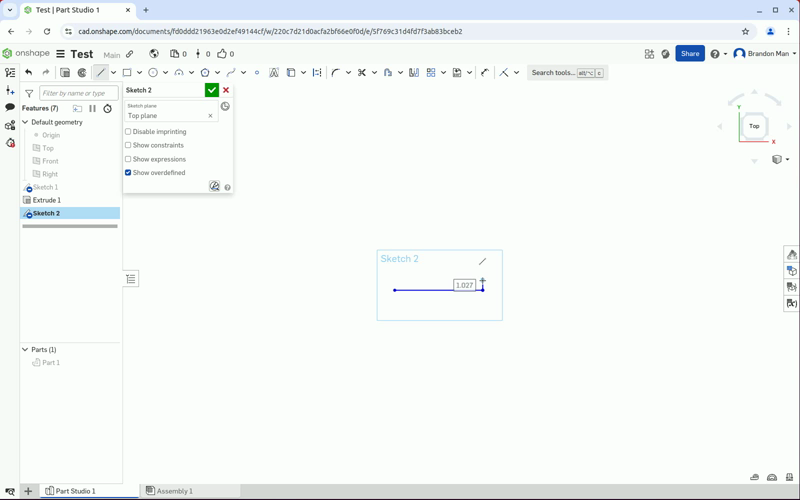
scroll(-6)
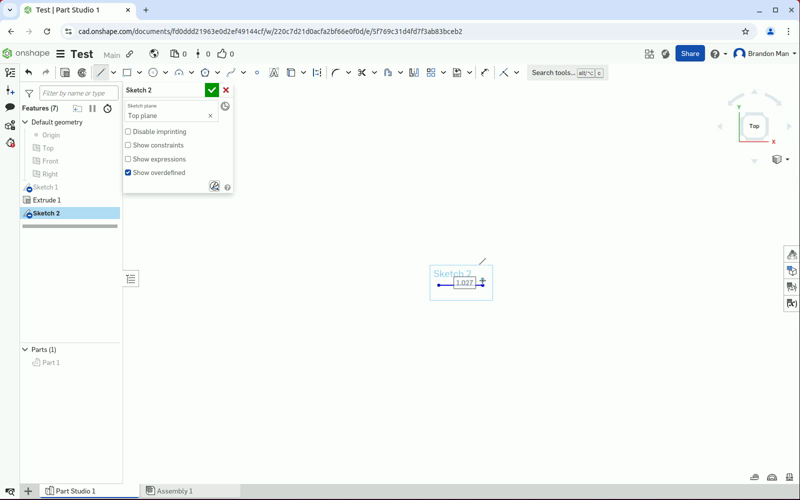
key_up(shift)
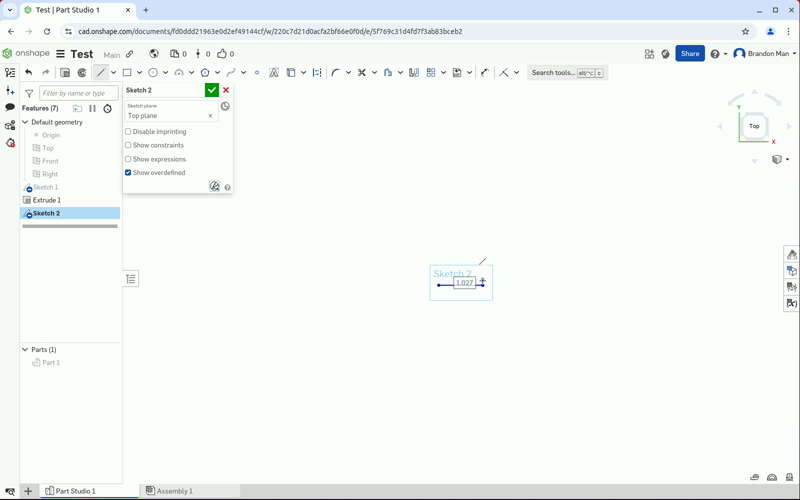
key_down(shift)
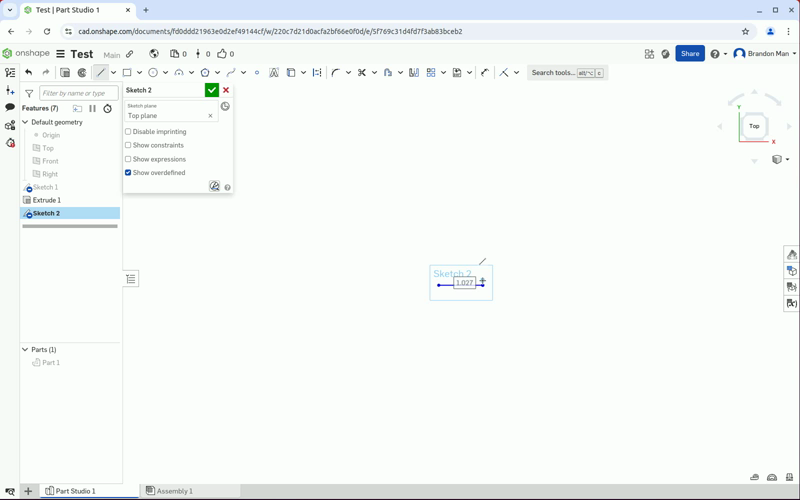
mouse_move(512, 280)
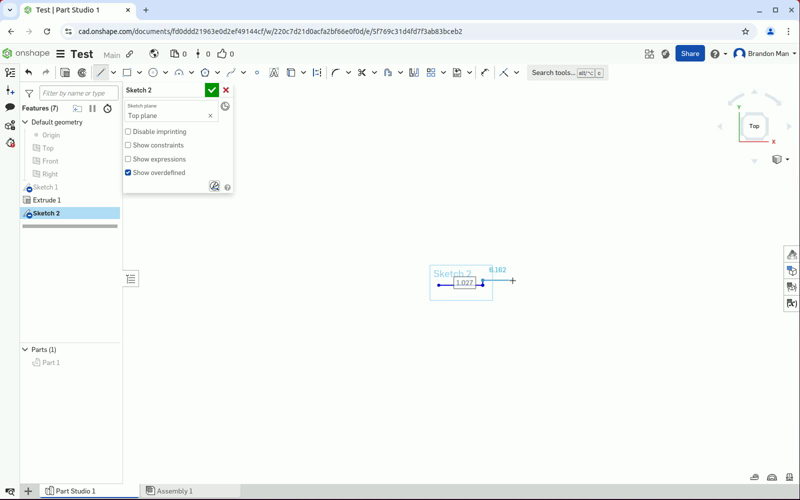
mouse_move(438, 280)
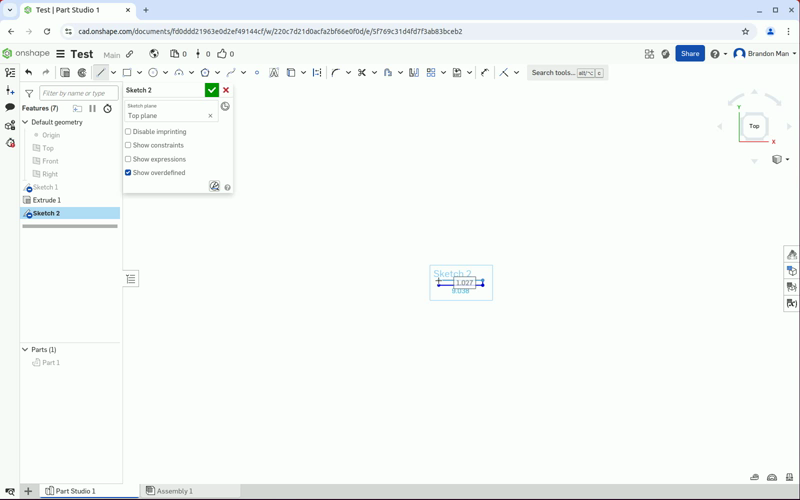
click(438, 280)
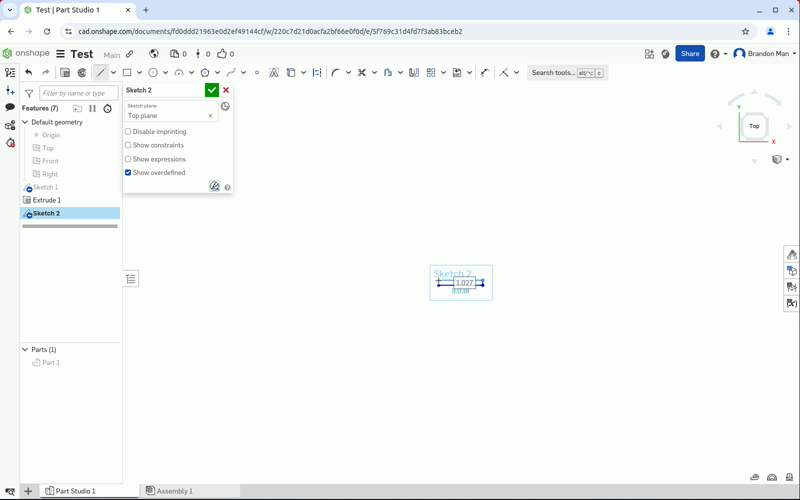
key_up(shift)
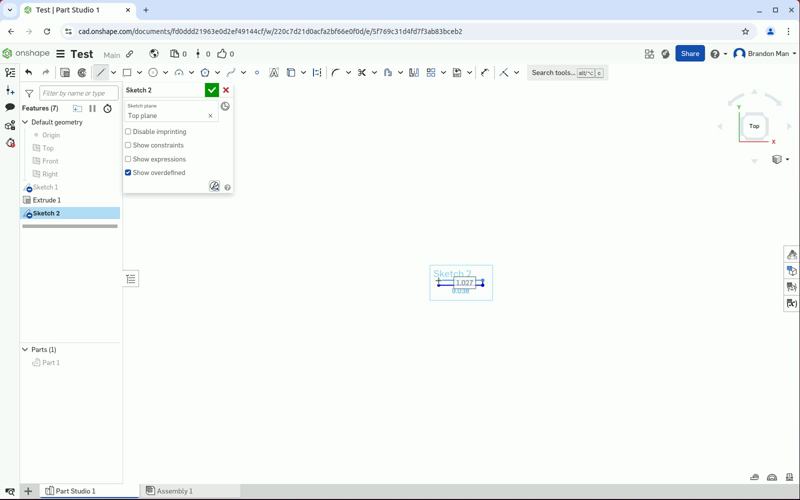
mouse_move(468, 280)
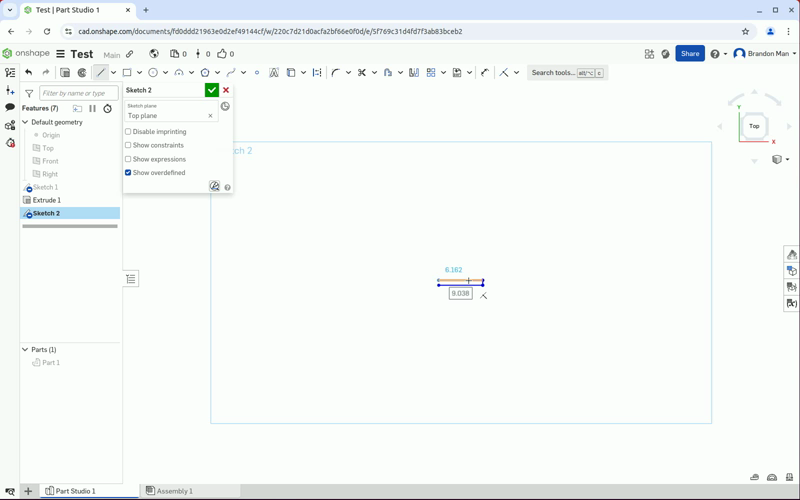
key_down(shift)
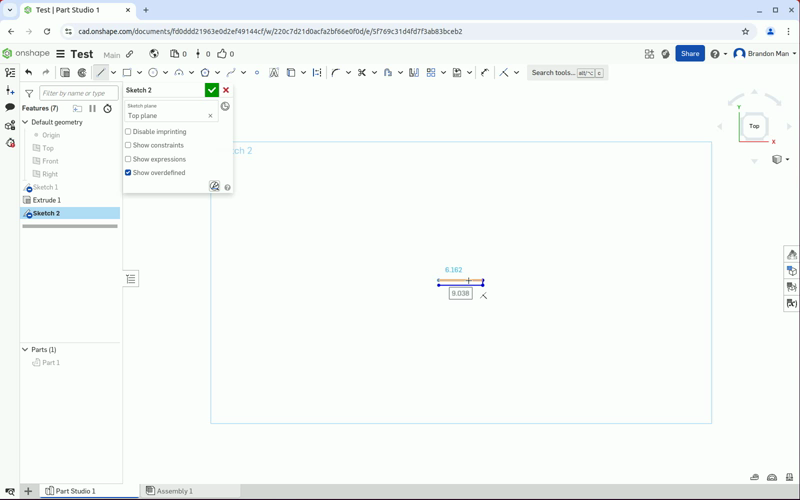
mouse_move(438, 285)
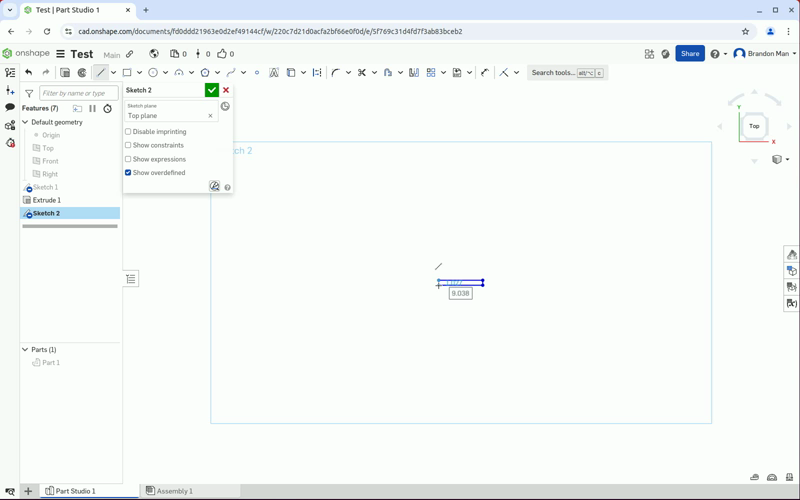
scroll(6)
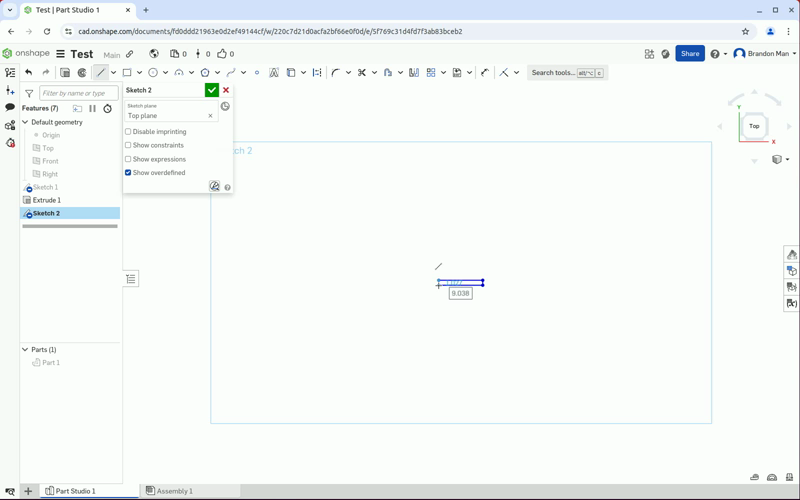
scroll(6)
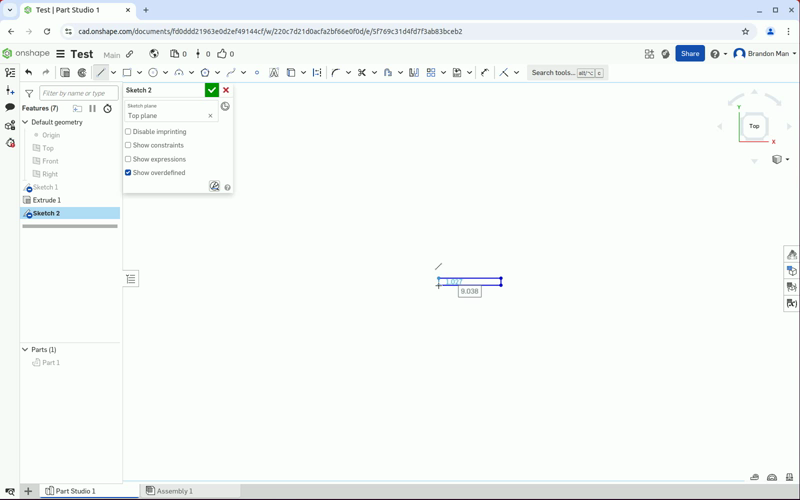
scroll(6)
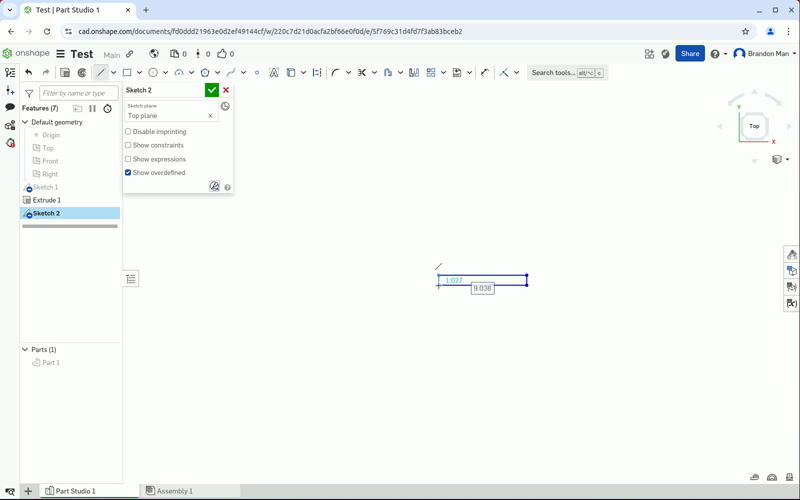
scroll(6)
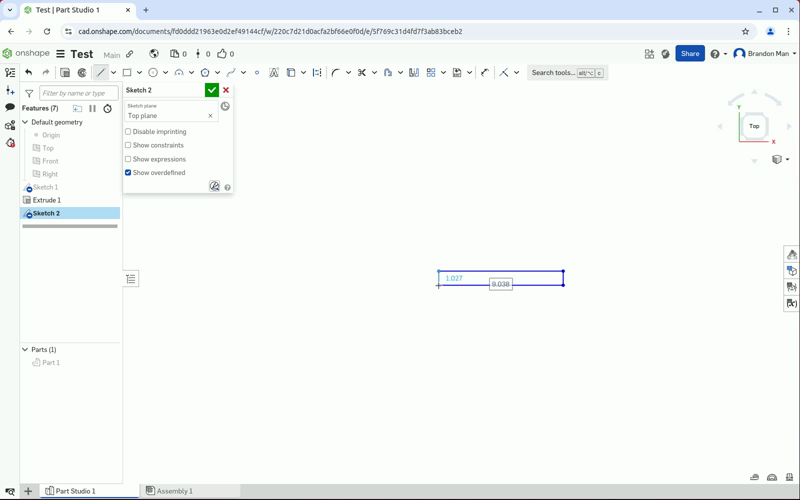
scroll(6)
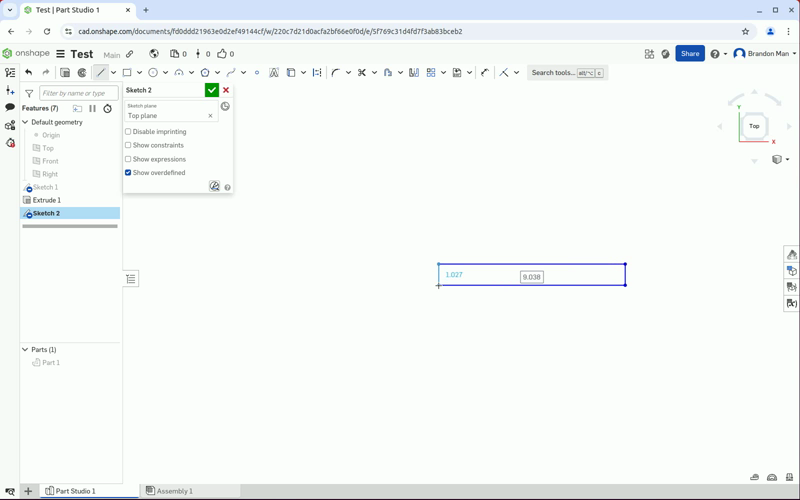
scroll(6)
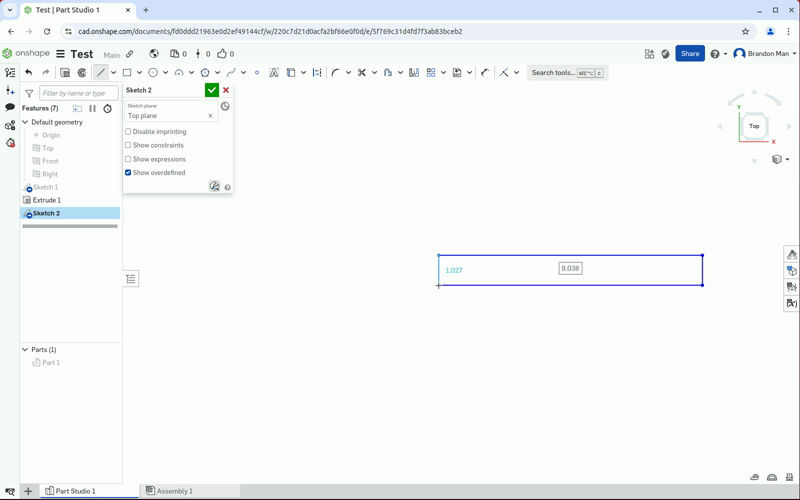
scroll(6)
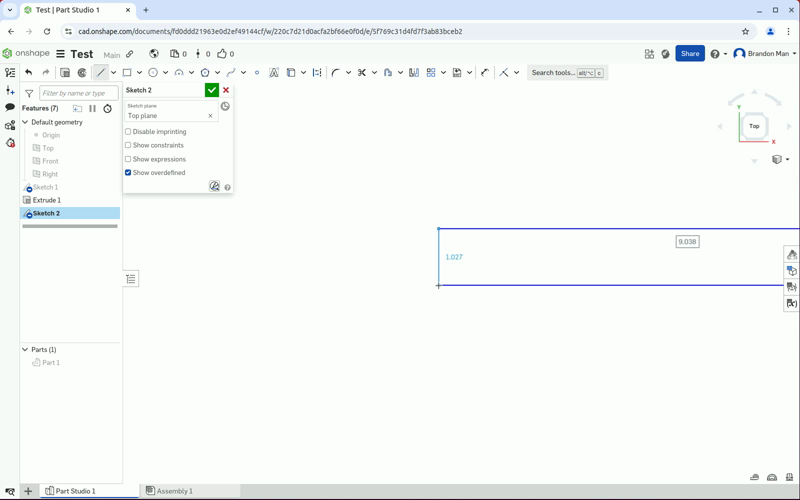
key_up(shift)
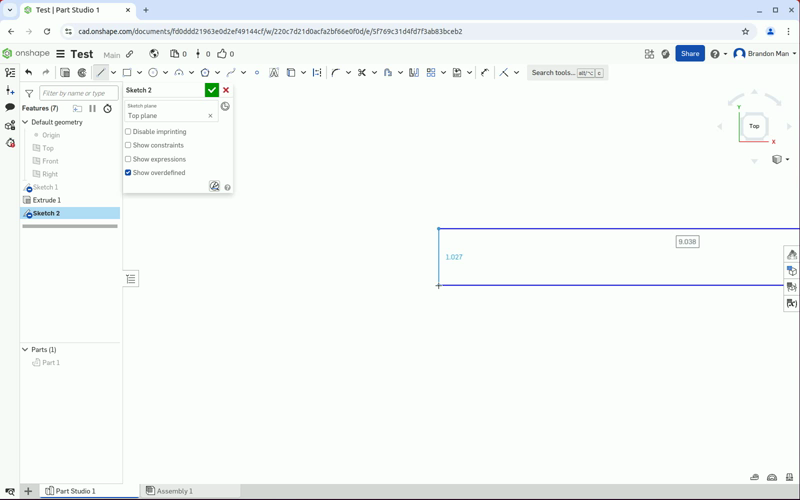
click(438, 285)
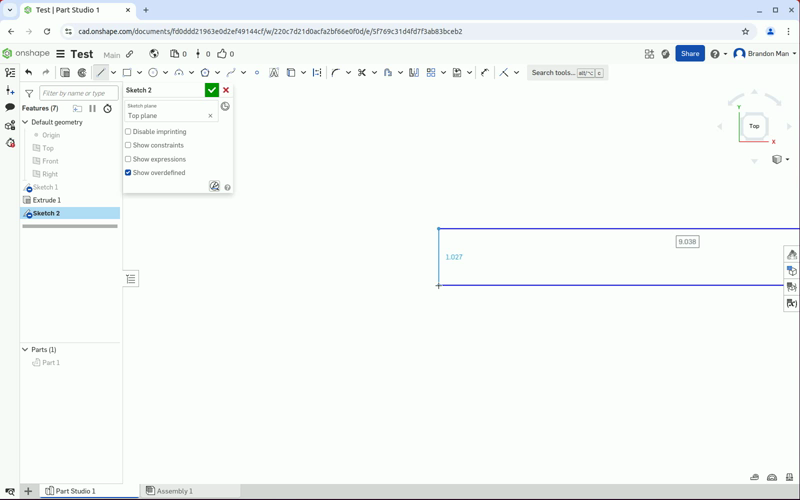
scroll(-6)
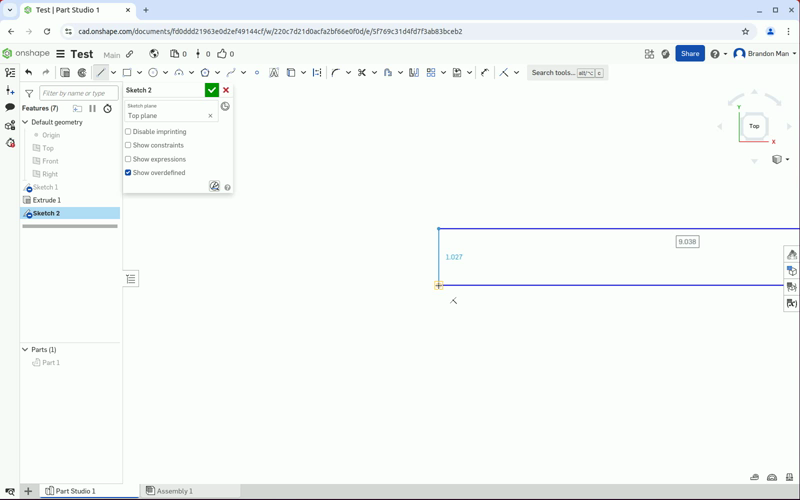
scroll(-6)
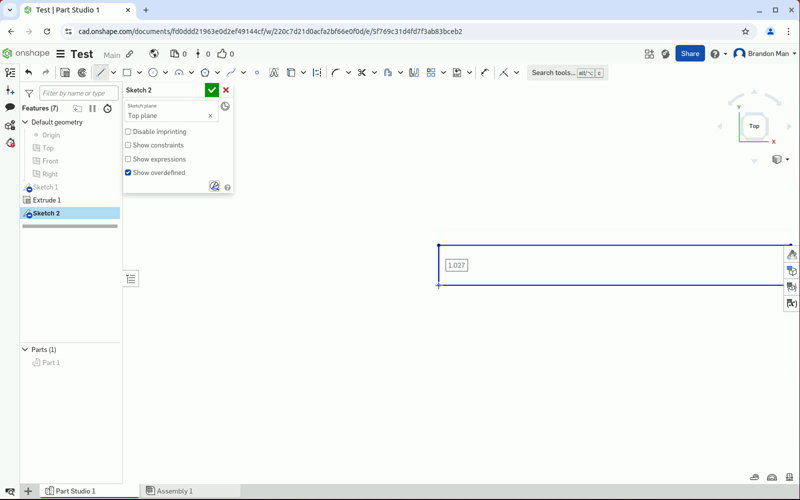
scroll(-6)
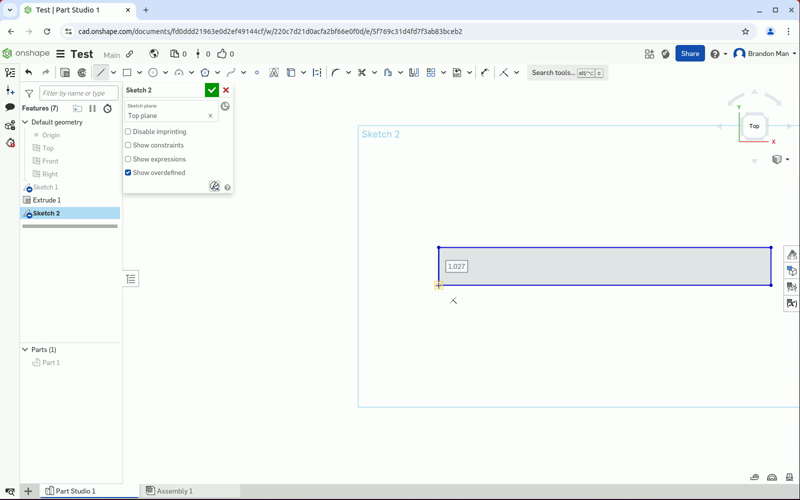
scroll(-6)
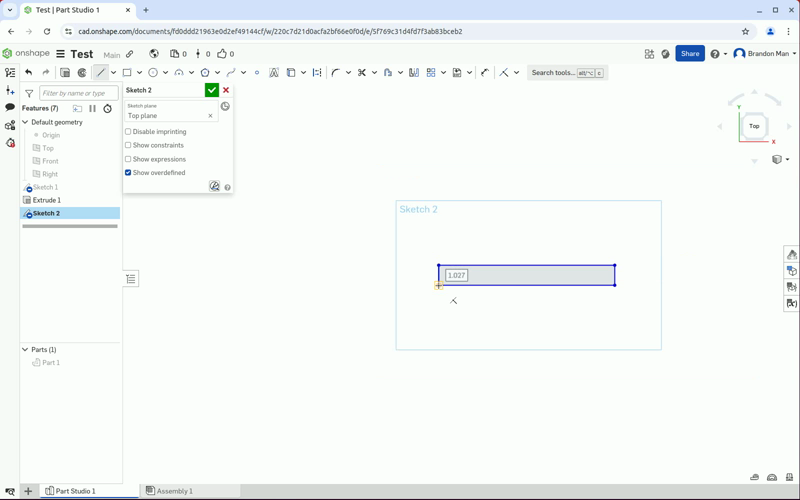
scroll(-6)
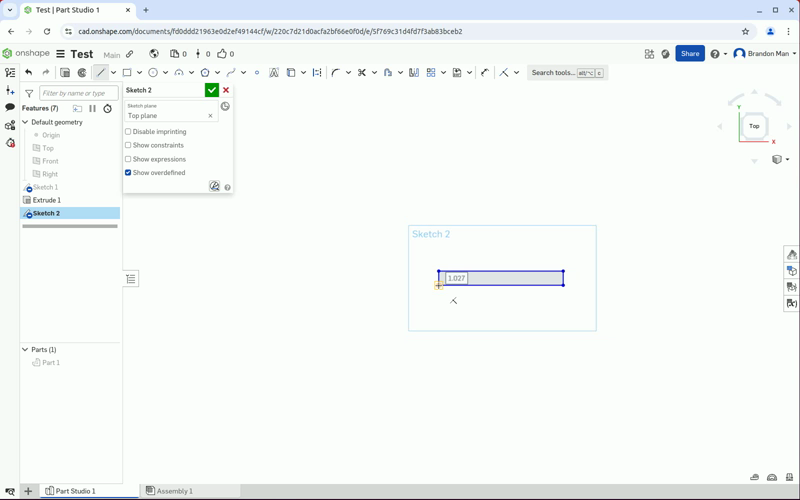
scroll(-6)
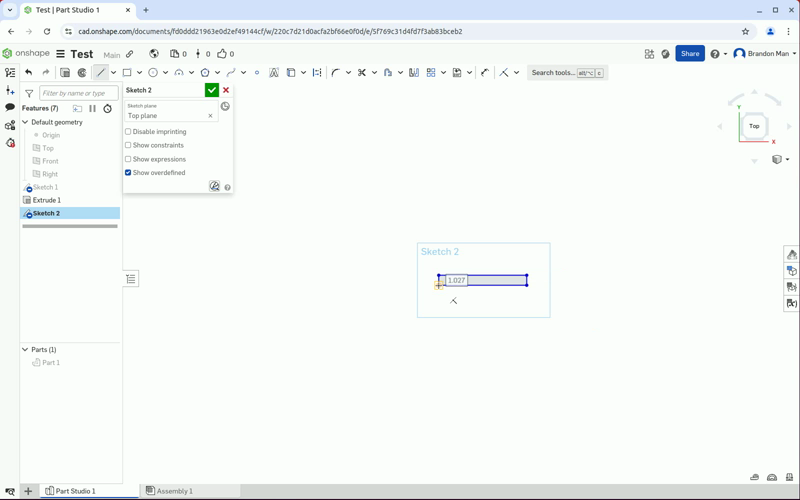
scroll(-6)
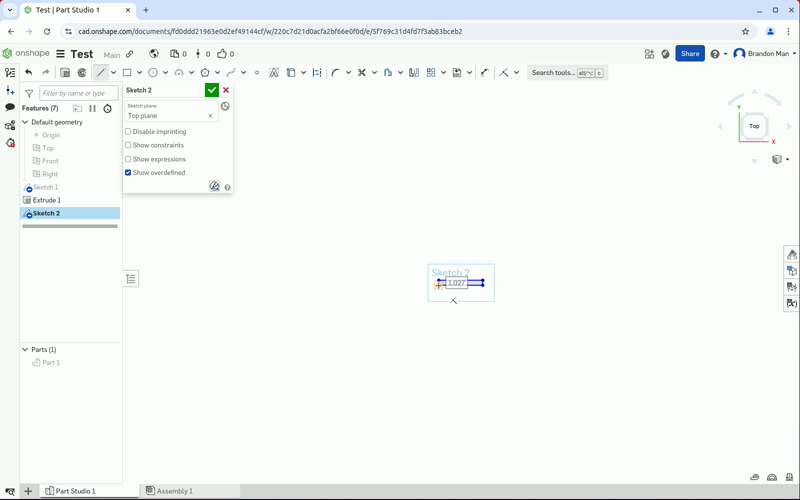
key(esc)
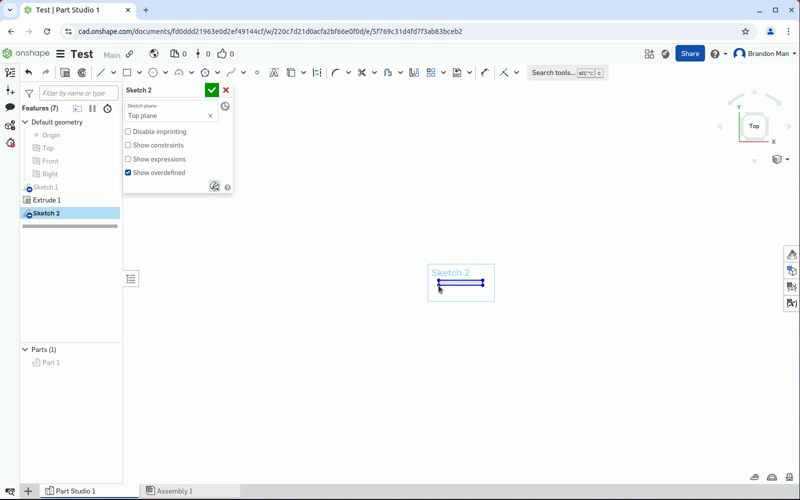
mouse_move(453, 283)
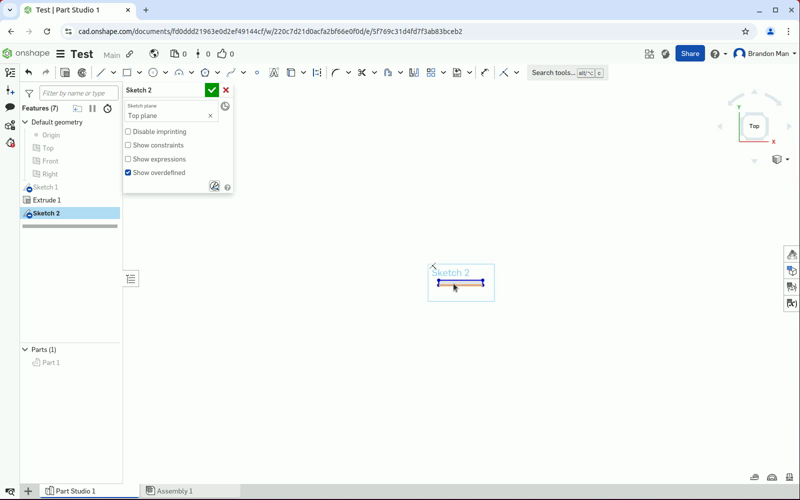
scroll(6)
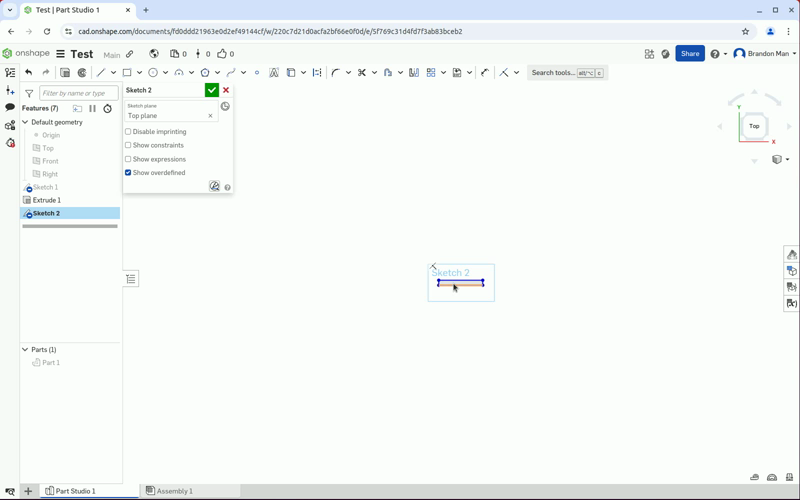
scroll(6)
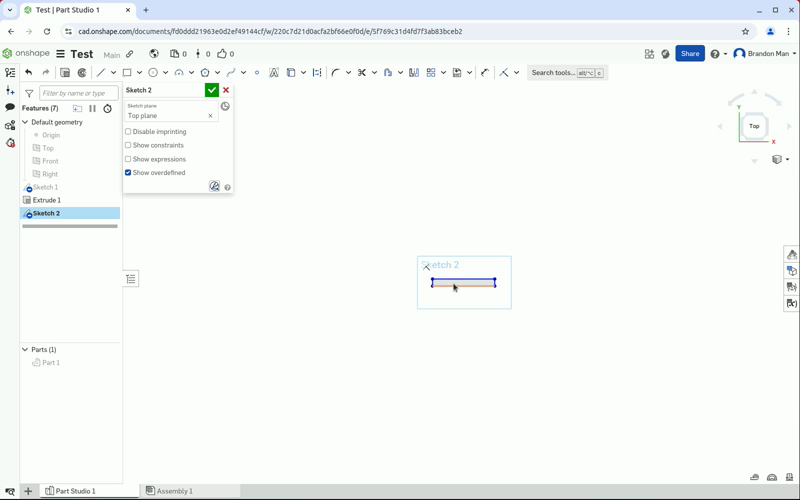
scroll(6)
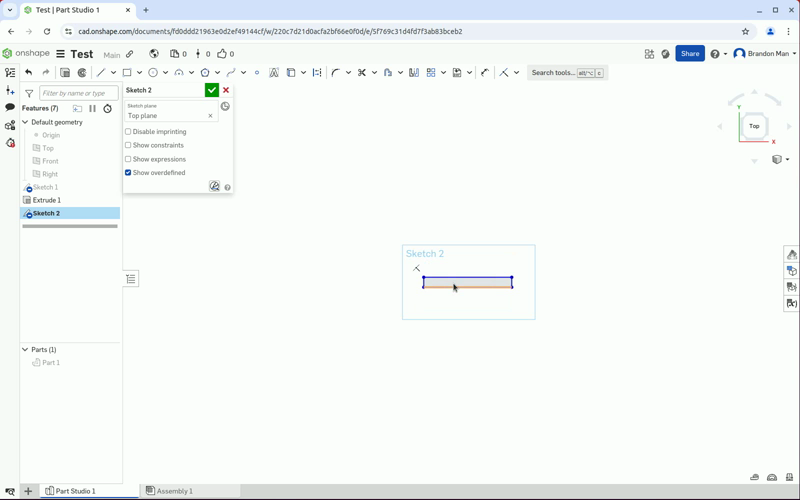
scroll(6)
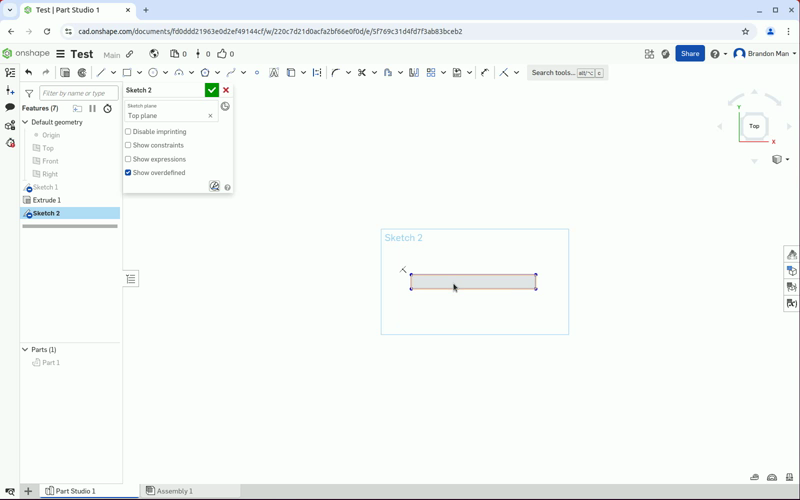
scroll(6)
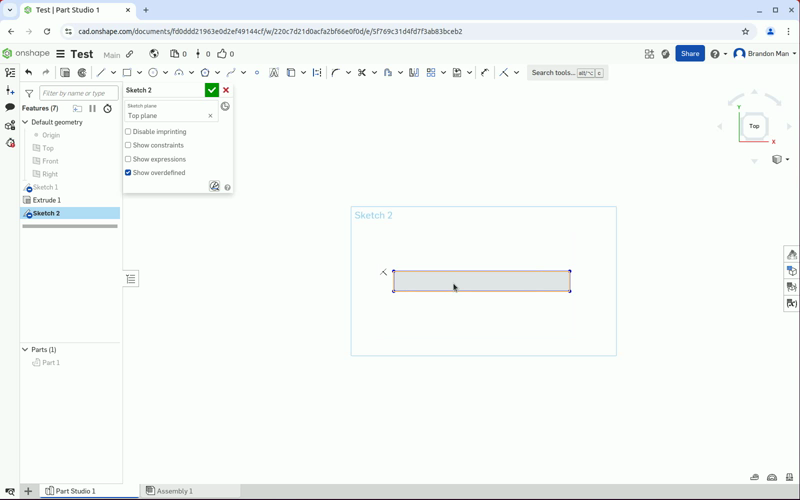
scroll(6)
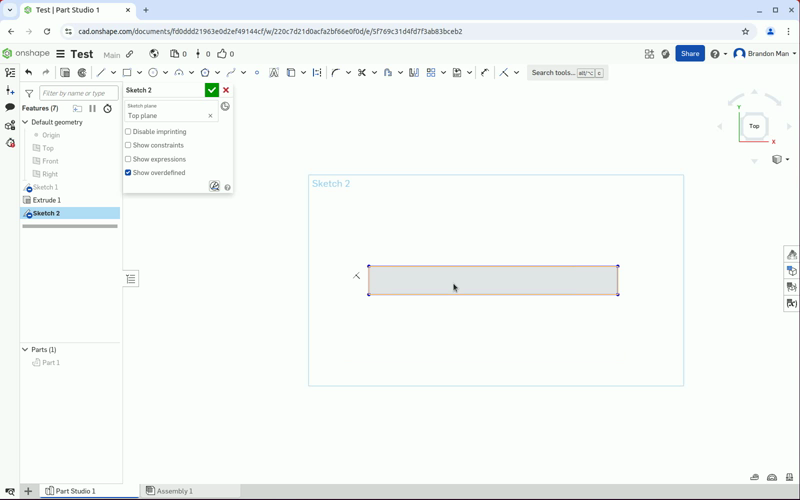
scroll(6)
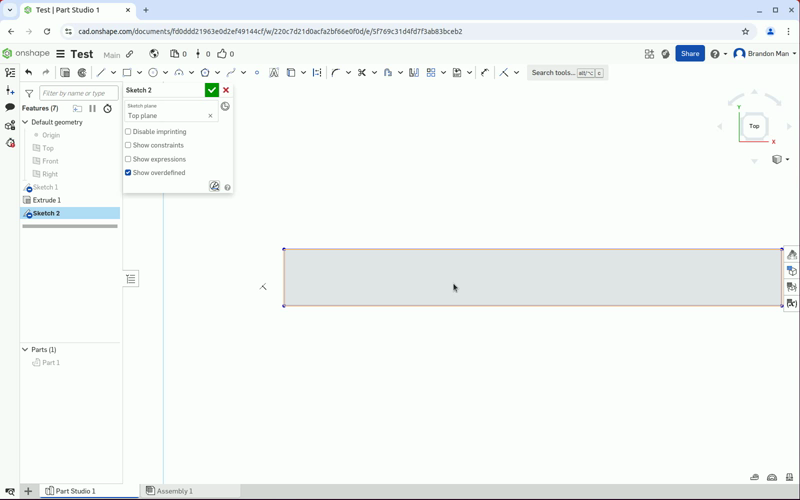
click(453, 283)
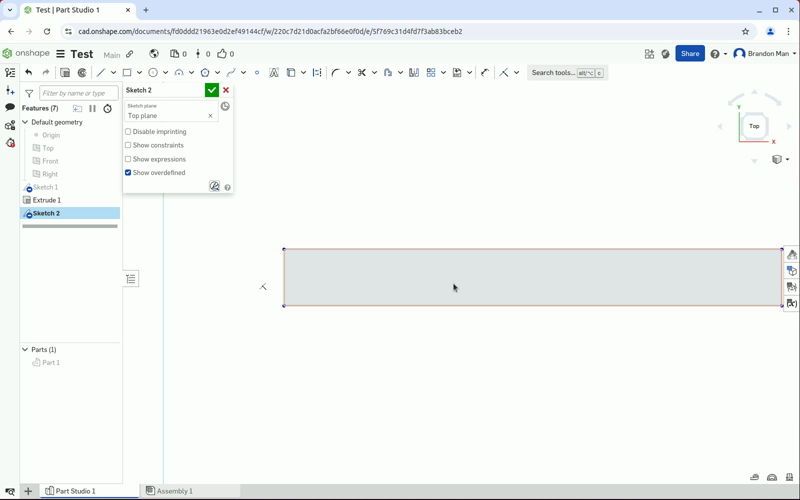
scroll(-6)
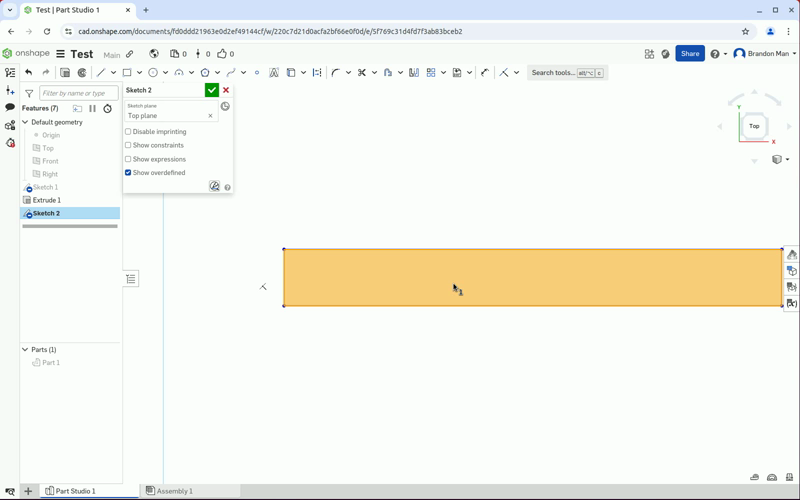
scroll(-6)
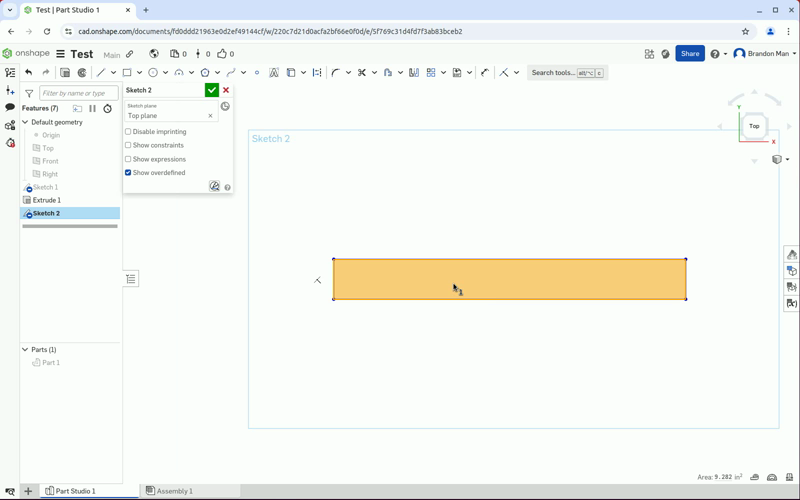
scroll(-6)
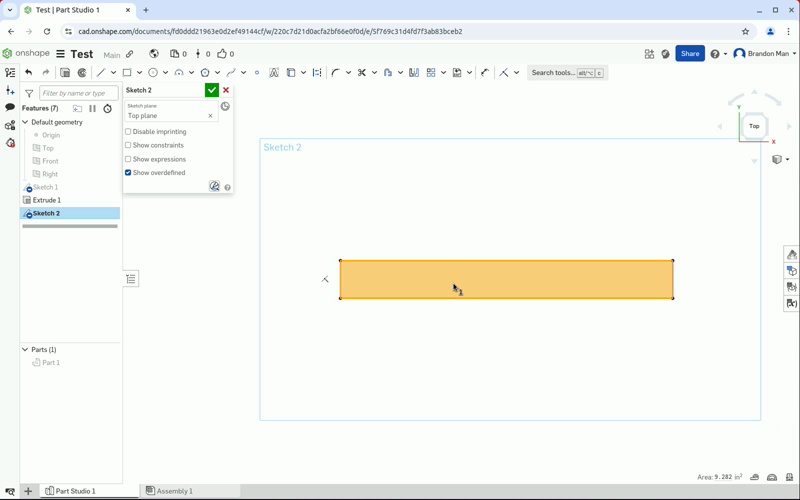
scroll(-6)
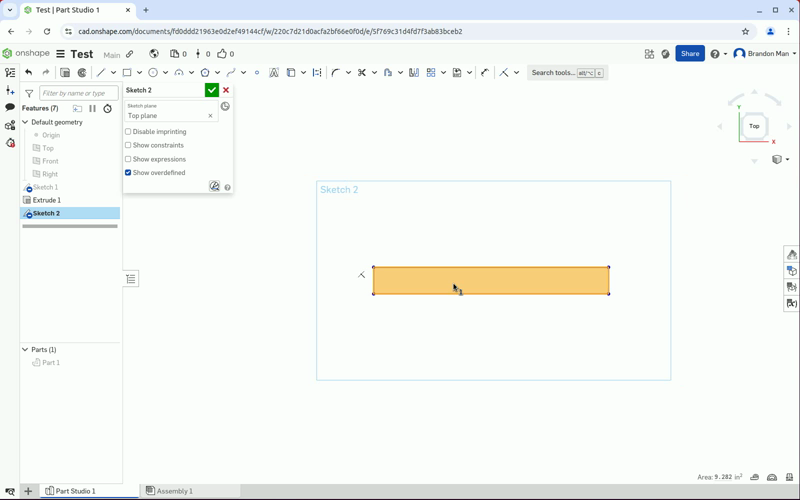
scroll(-6)
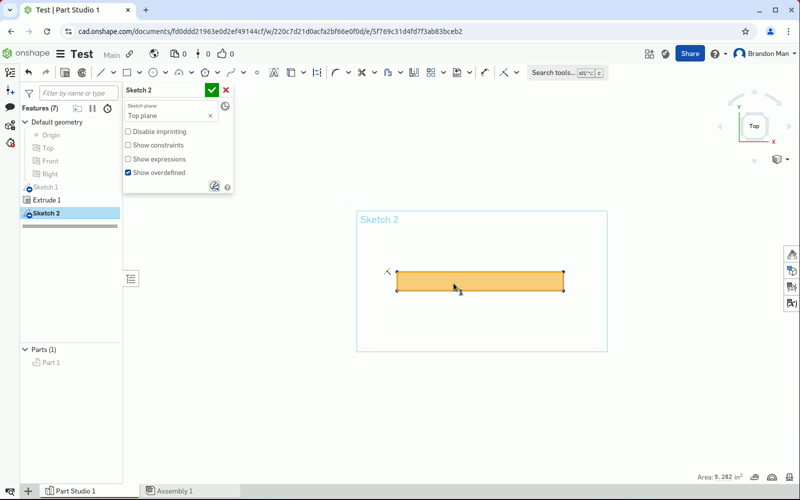
scroll(-6)
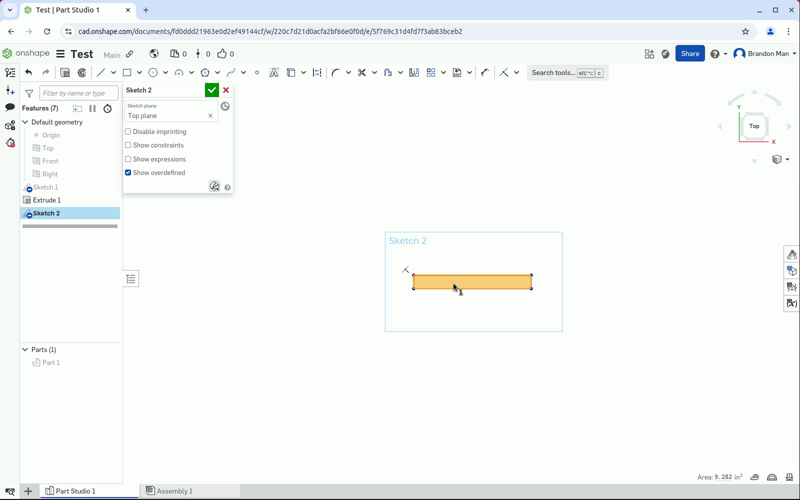
scroll(-6)
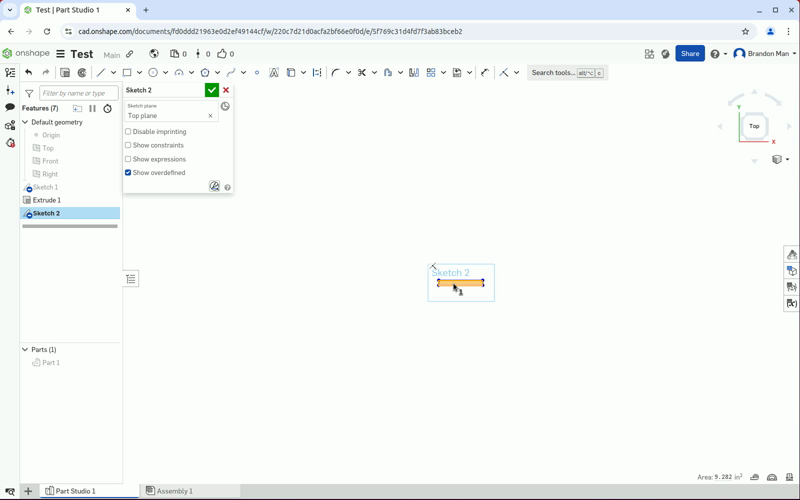
mouse_move(73, 352)
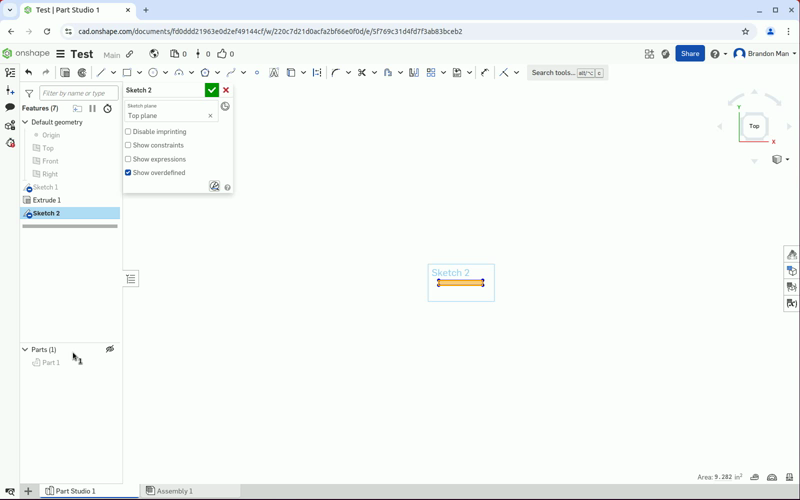
key(shift+y)
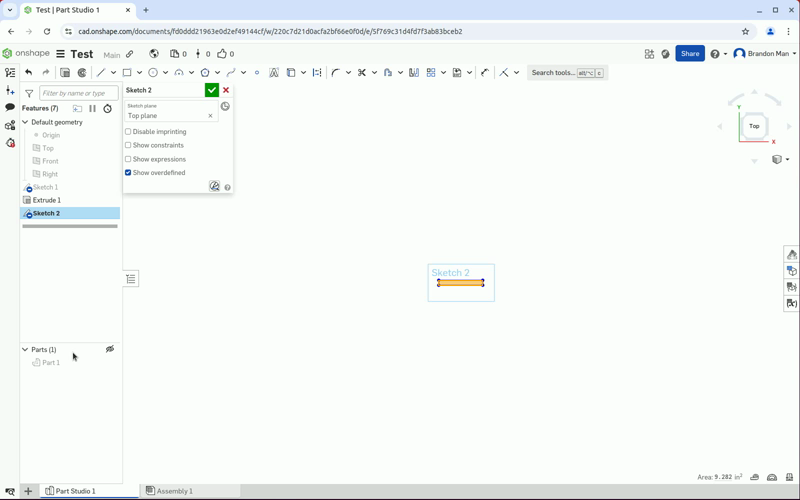
key(shift+e)
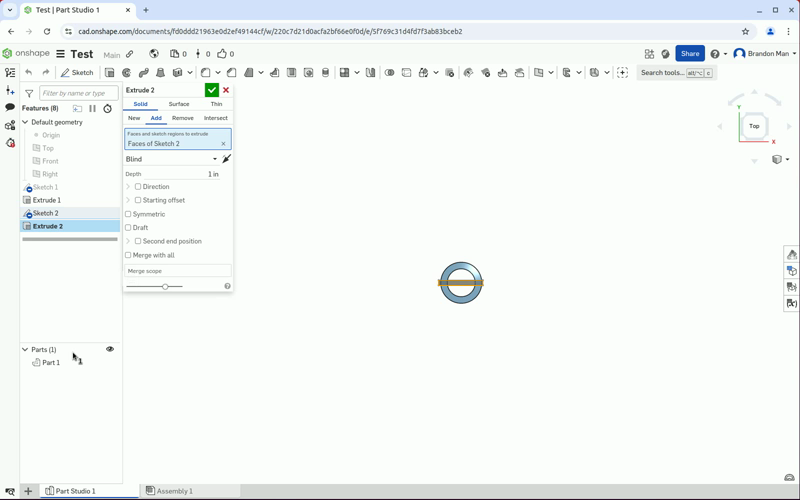
mouse_move(143, 106)
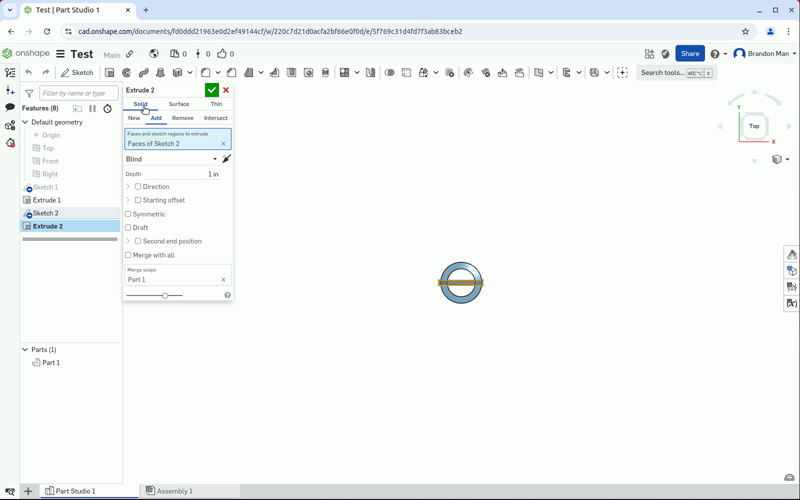
click(143, 106)
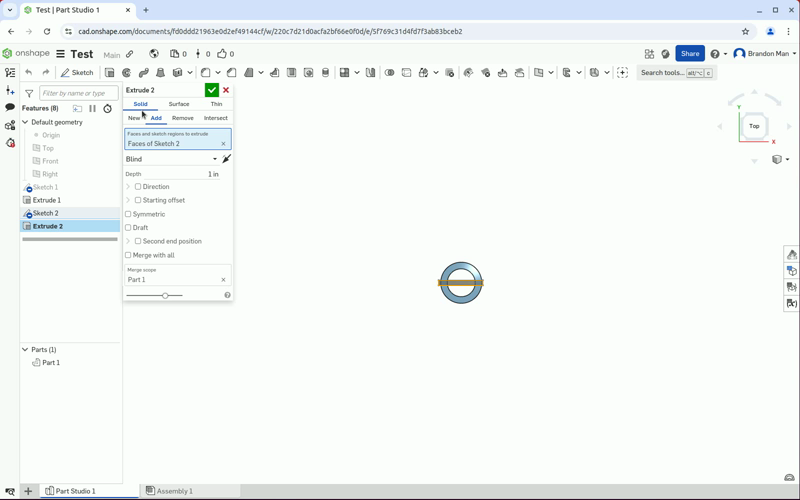
mouse_move(137, 120)
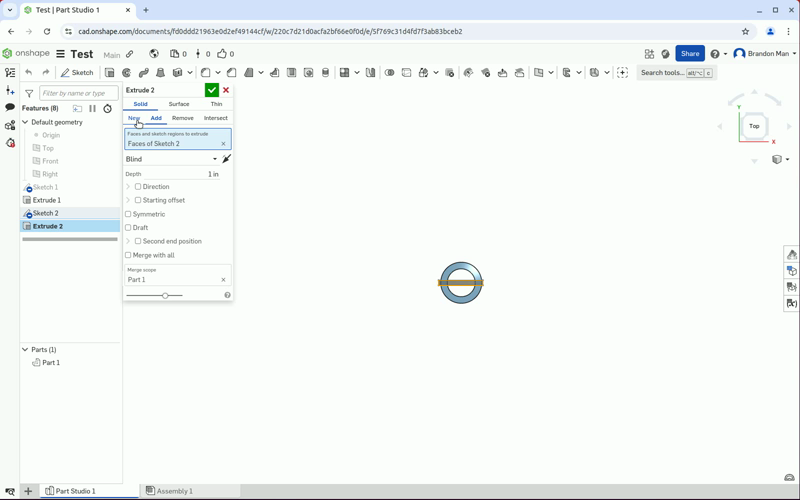
click(137, 120)
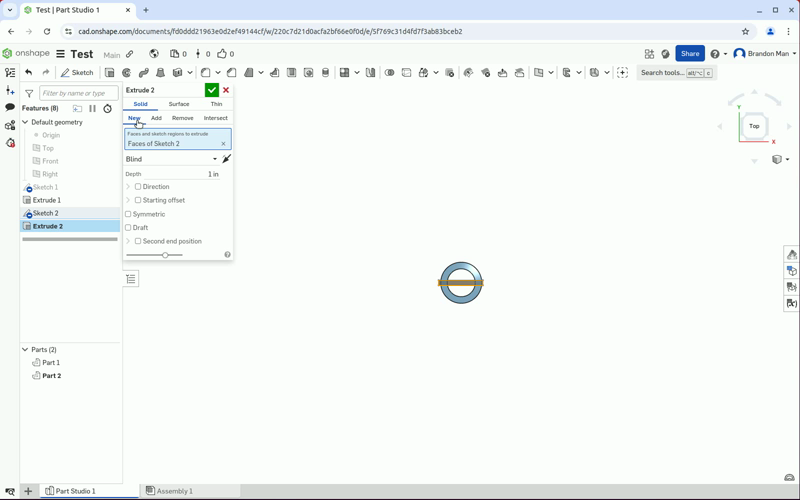
key(tab, 4)
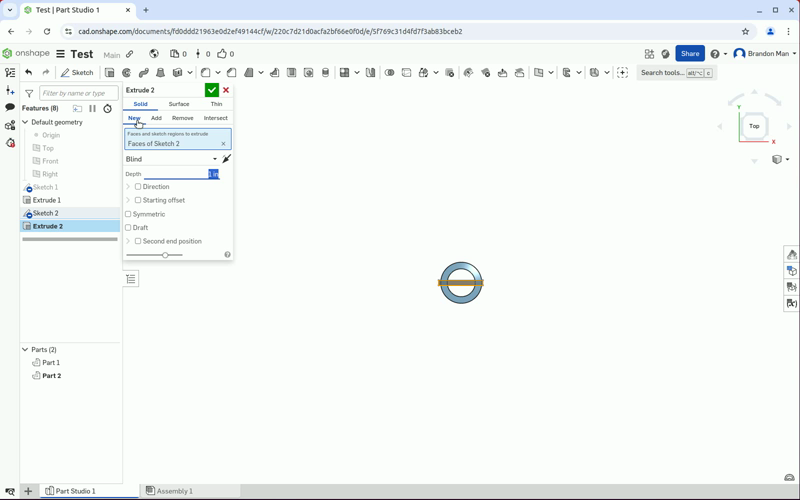
text(18.775)
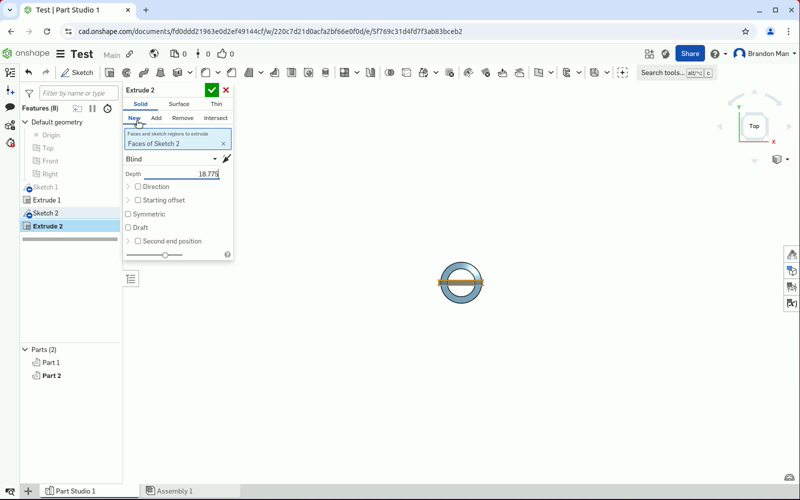
key(enter)
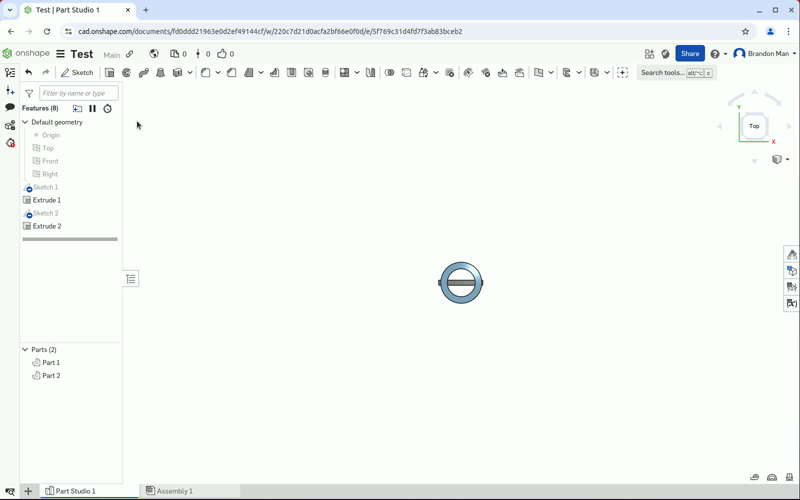
key(shift+h)
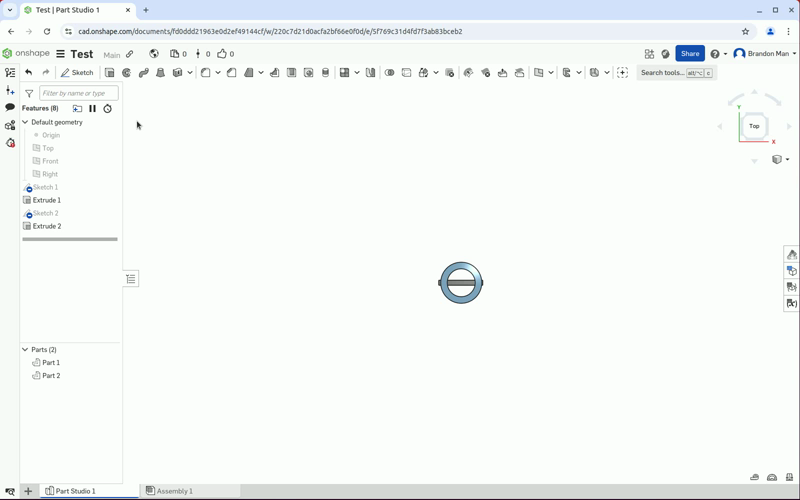
key(shift+h)
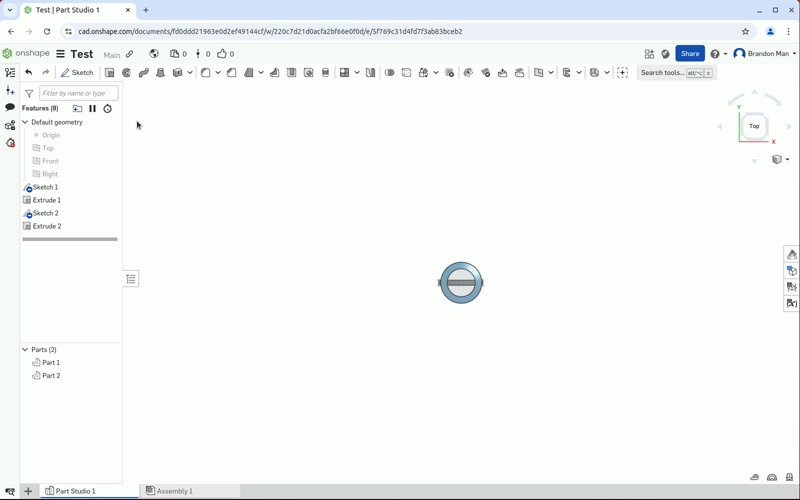
key(shift+7)
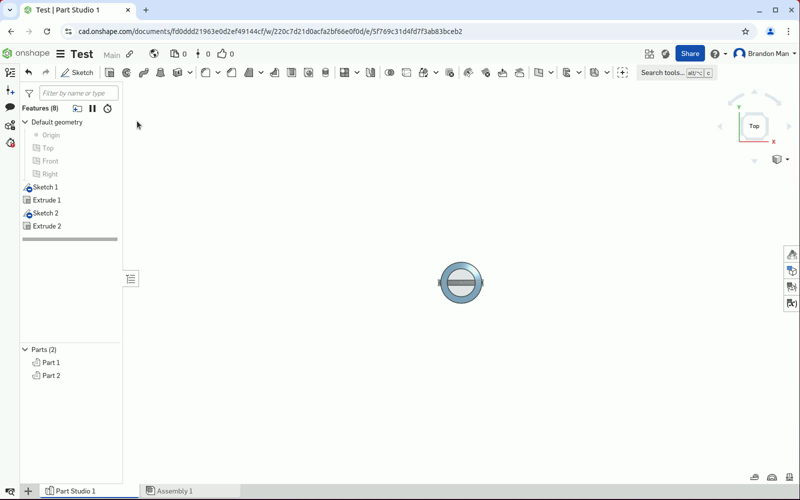
key(up, 3)
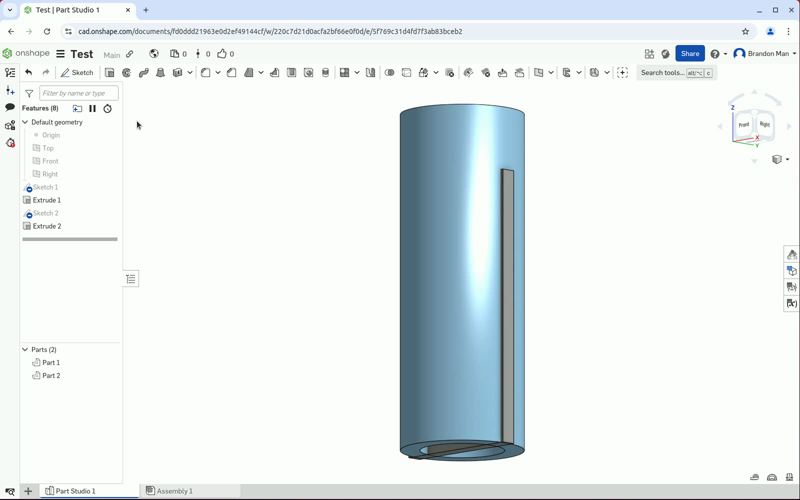
key(left, 3)
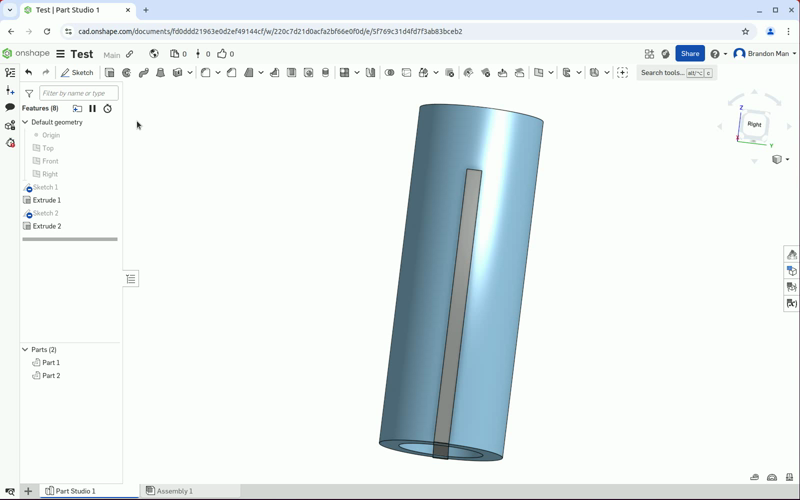
key(right, 3)
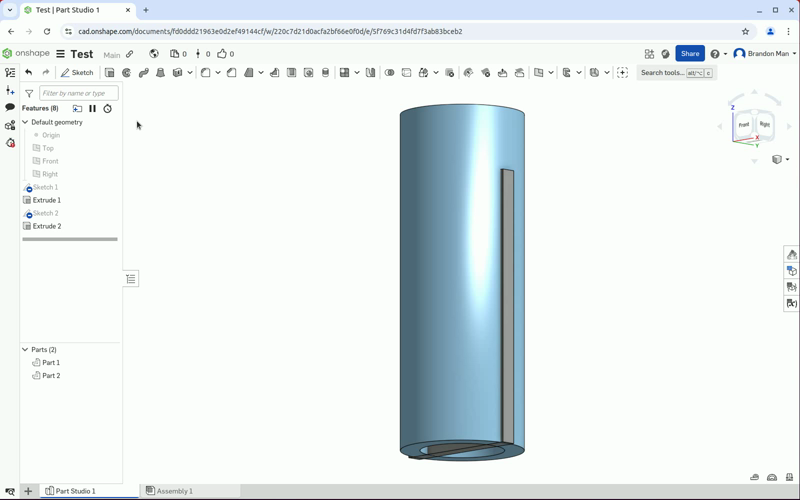
key(down, 3)
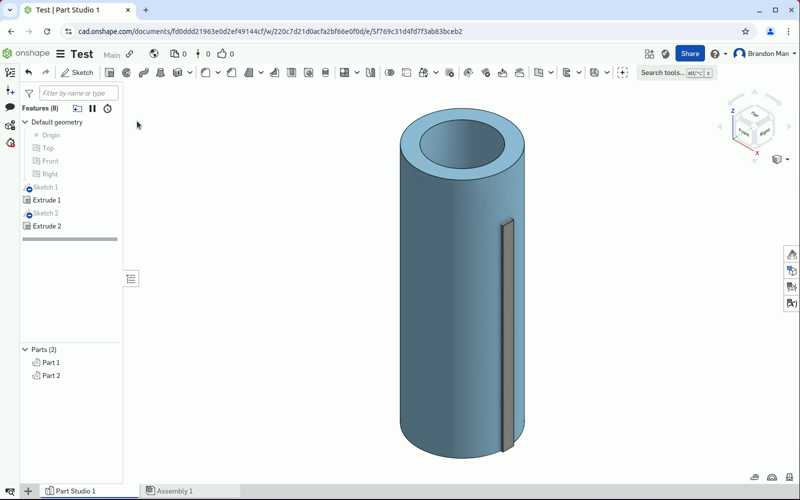
mouse_move(73, 189)
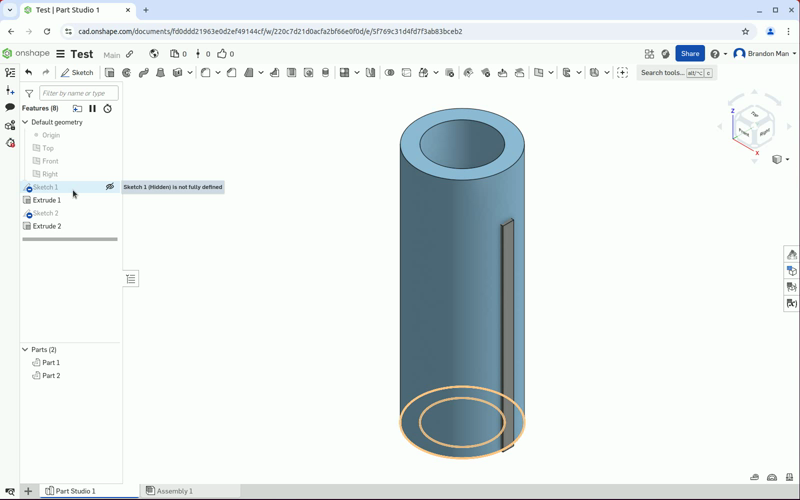
click(73, 189)